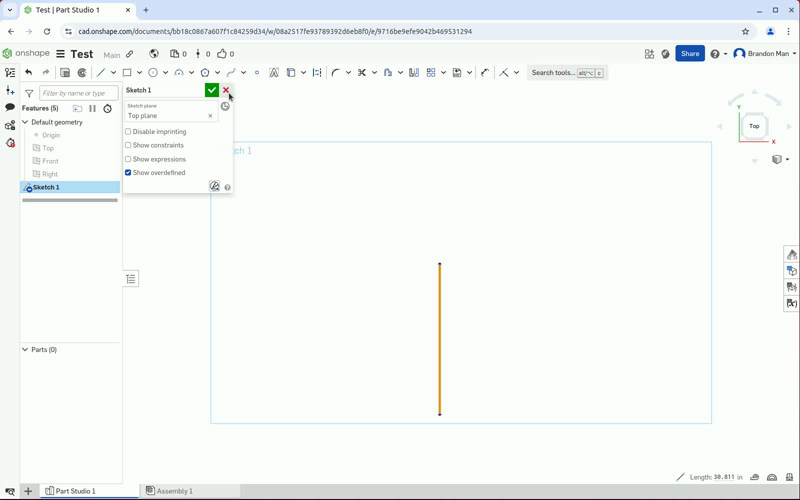
key(shift+h)
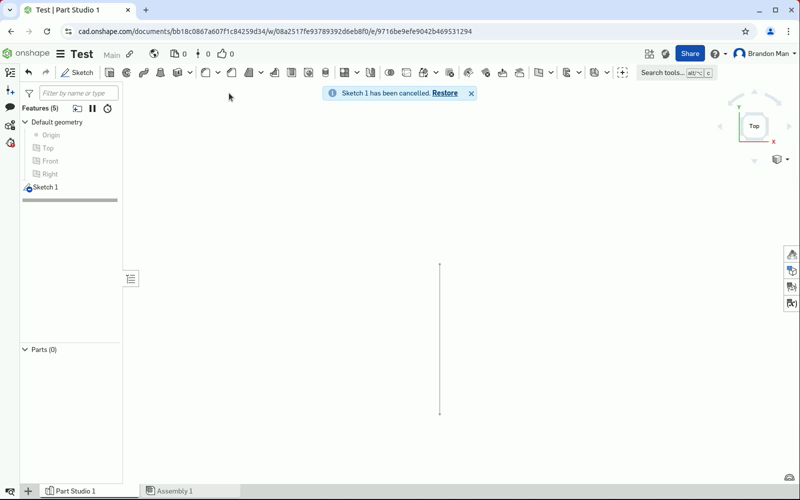
mouse_move(73, 352)
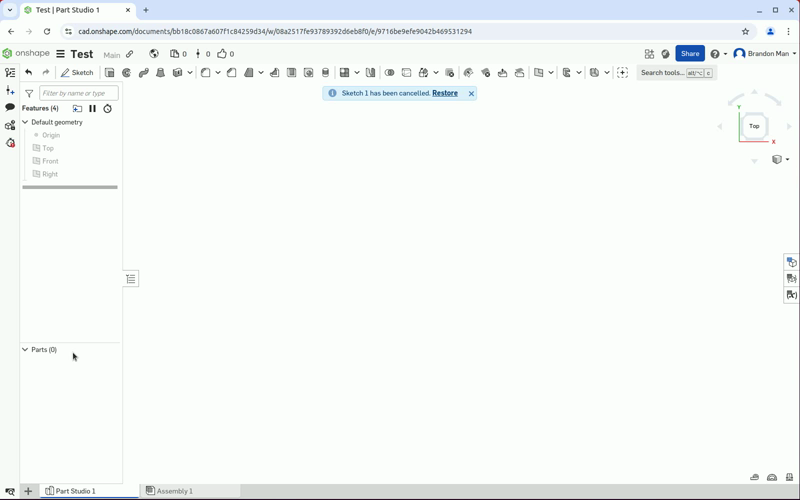
key(y)
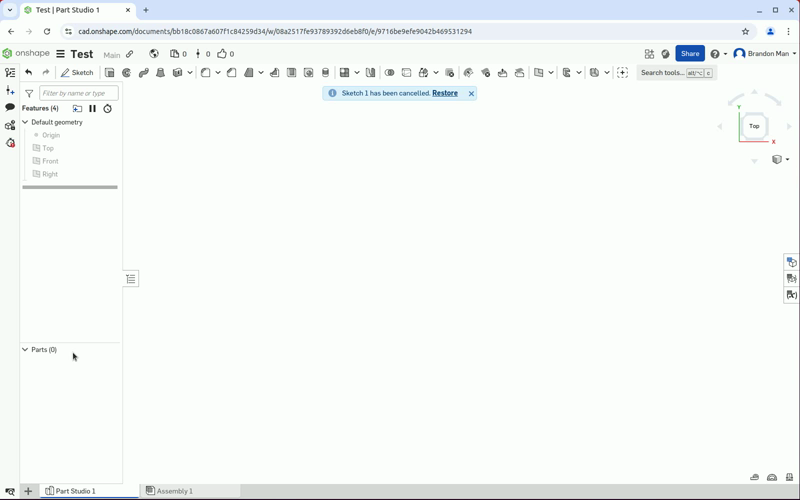
key(shift+p)
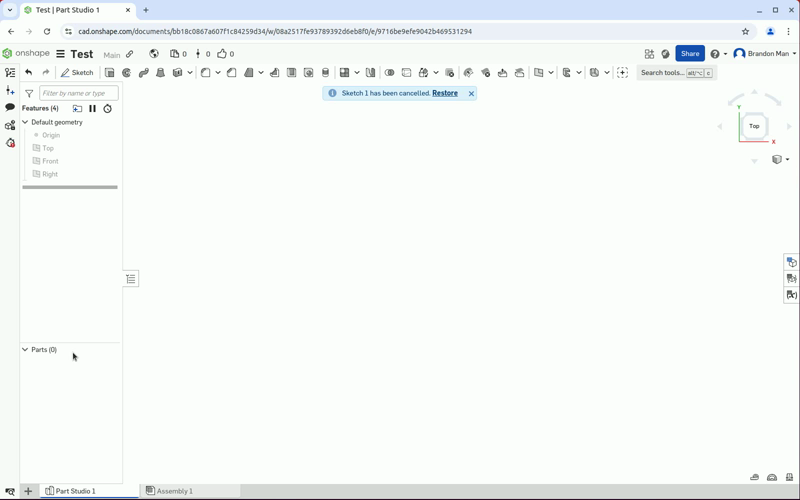
key(space)
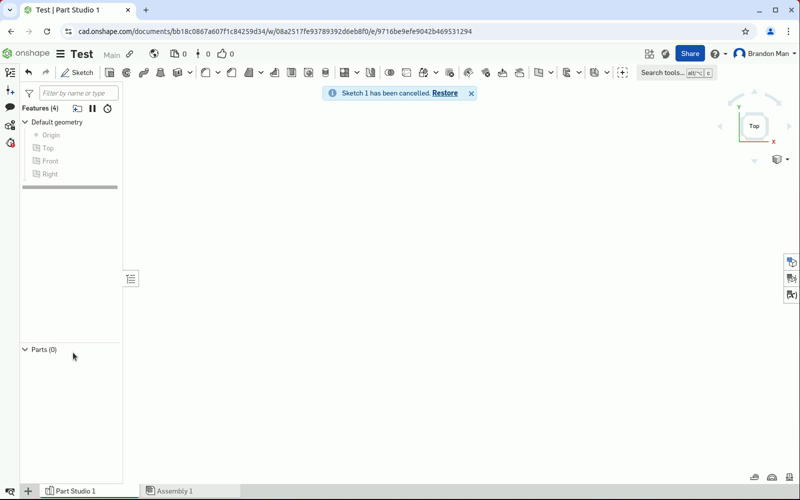
key_down(shift)
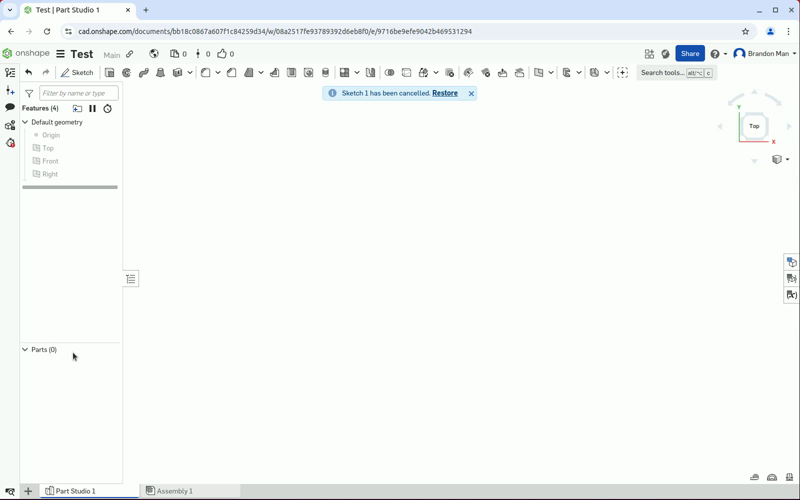
key(up)
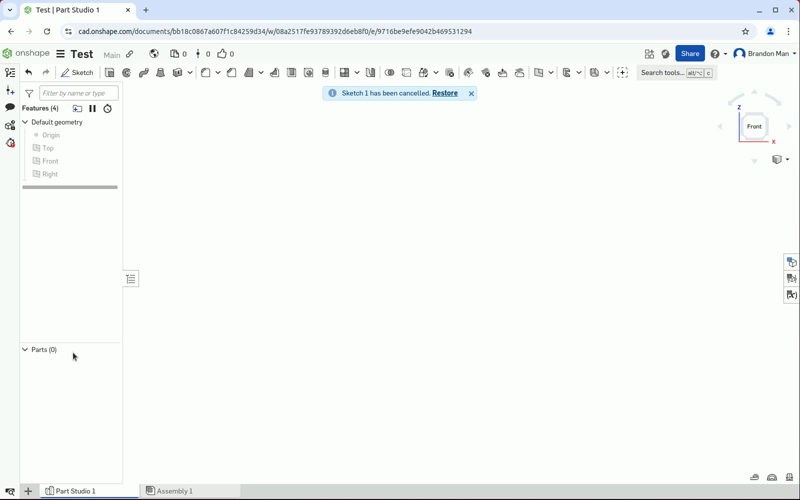
key_up(shift)
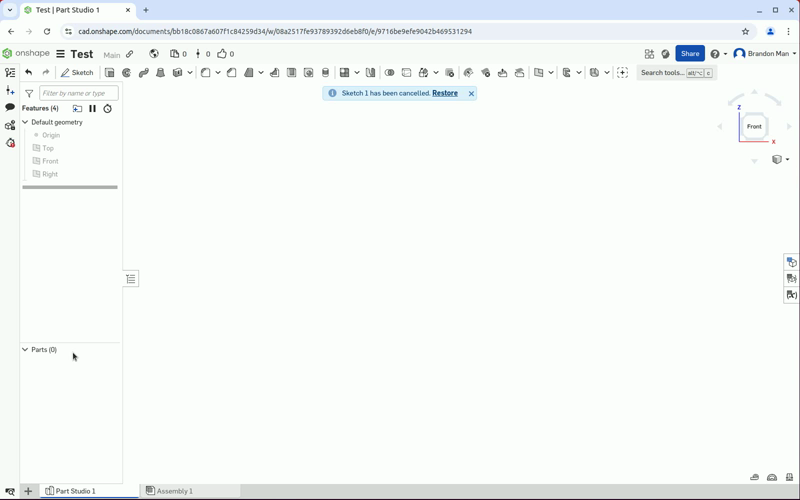
mouse_move(73, 352)
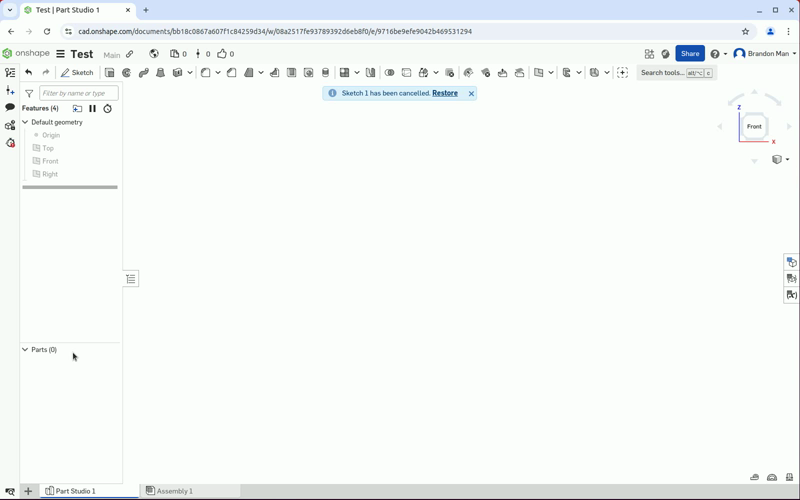
key(shift+y)
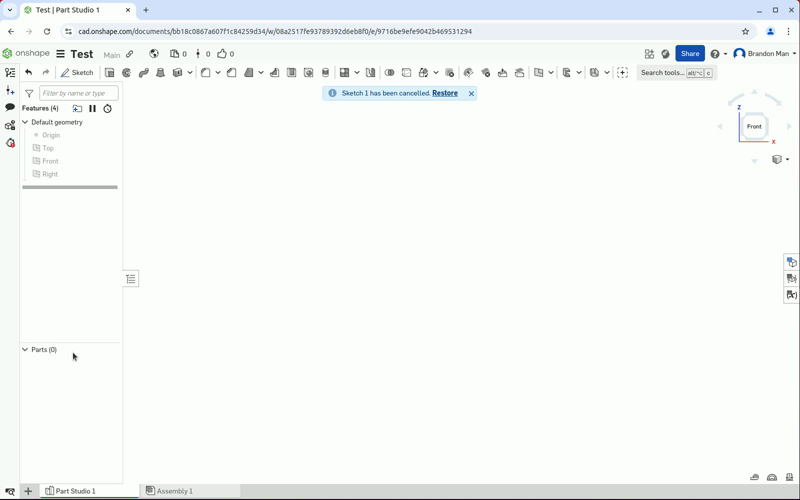
key(shift+s)
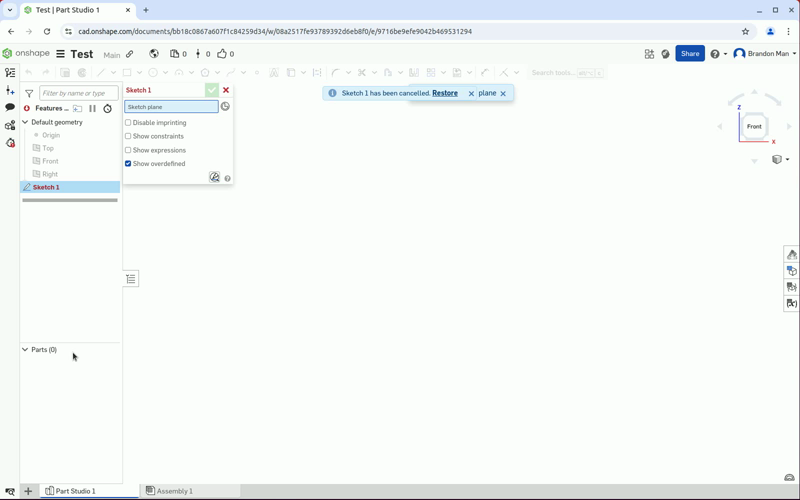
mouse_move(73, 163)
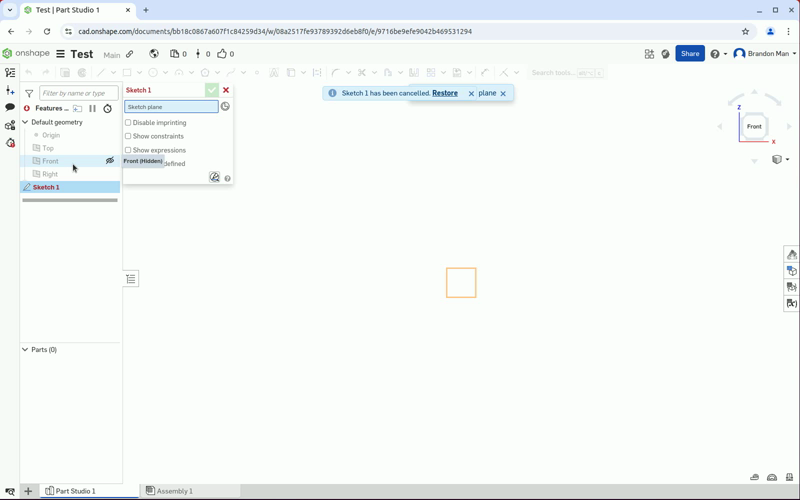
click(73, 163)
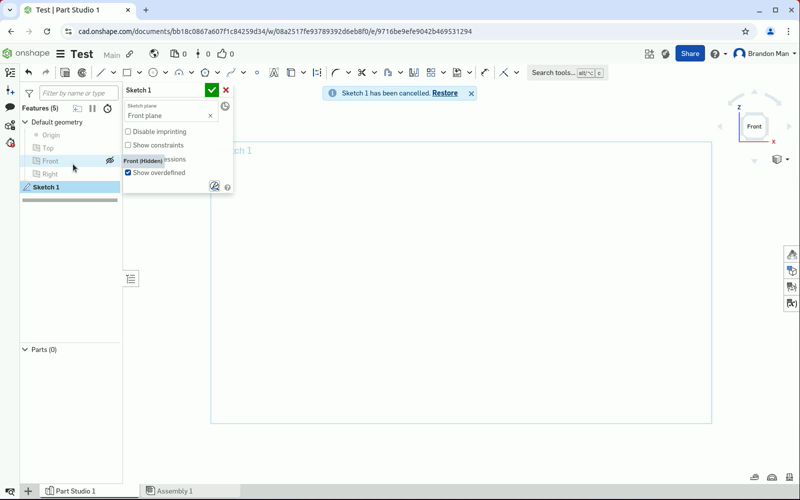
mouse_move(73, 352)
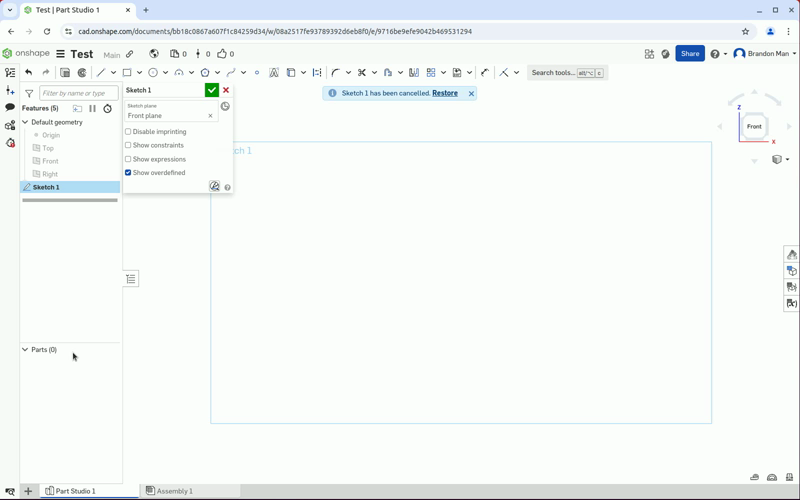
key(y)
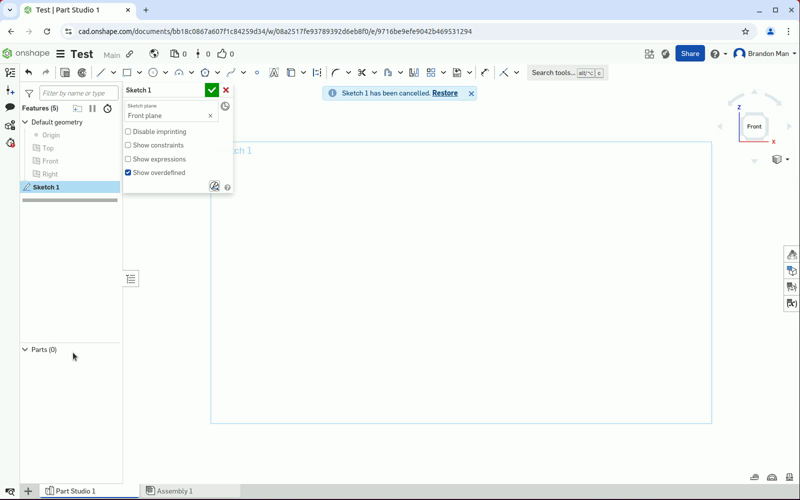
key(a)
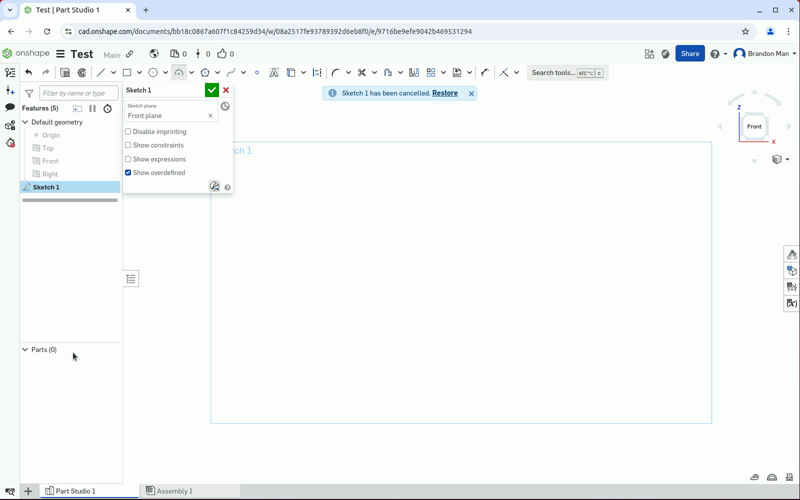
key_down(shift)
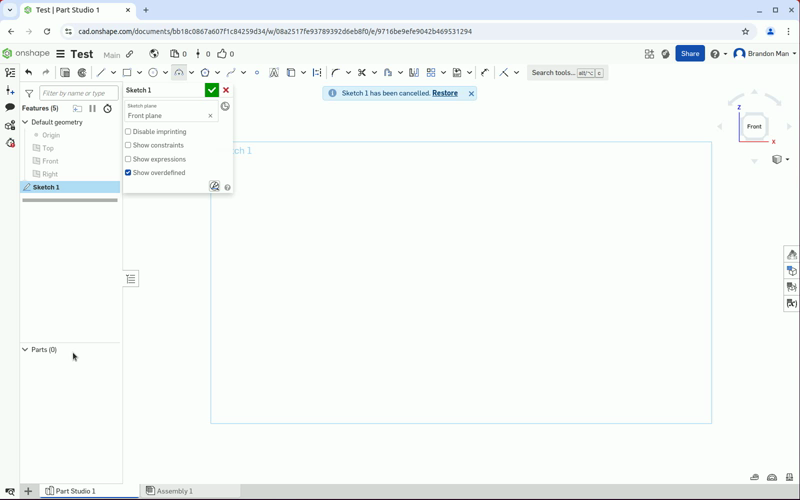
mouse_move(446, 297)
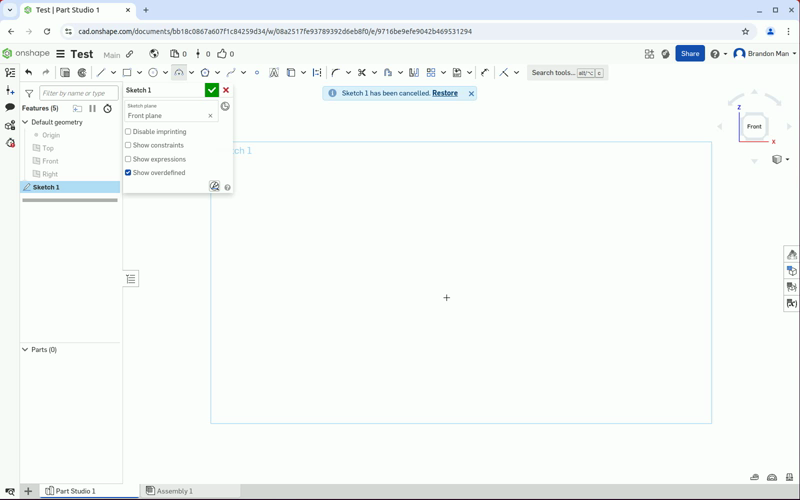
click(446, 297)
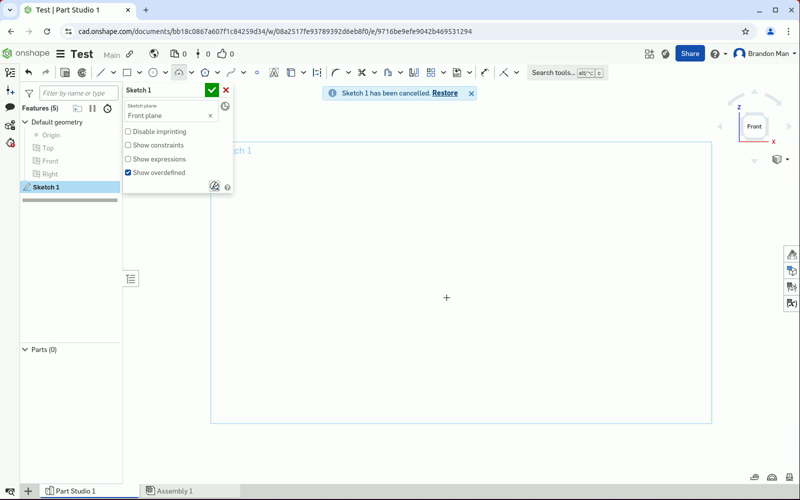
key_up(shift)
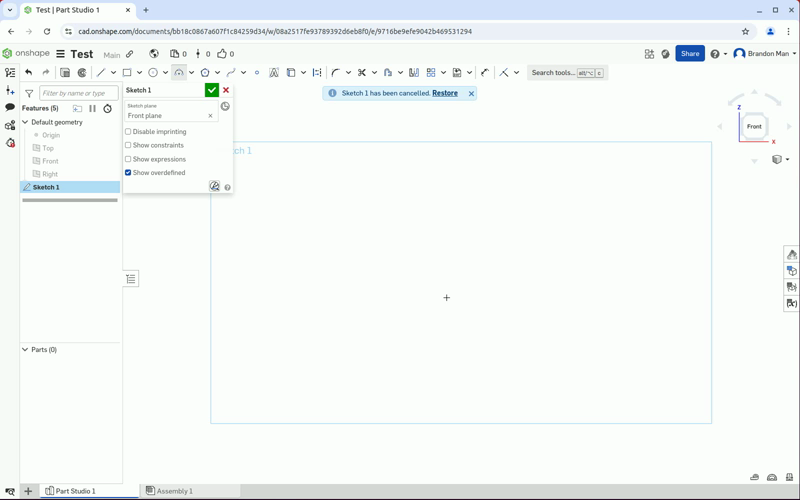
key_down(shift)
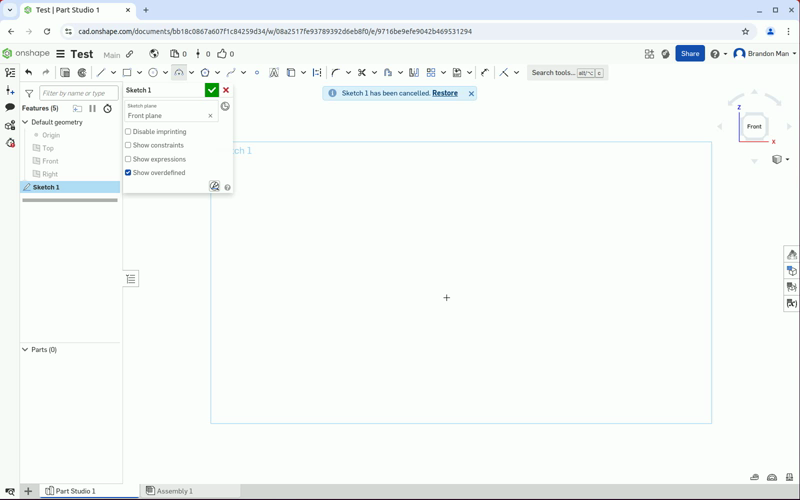
mouse_move(476, 297)
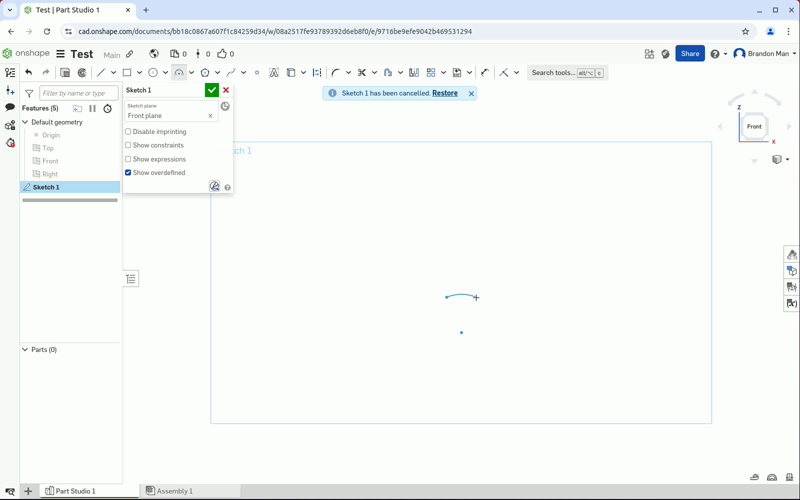
click(476, 297)
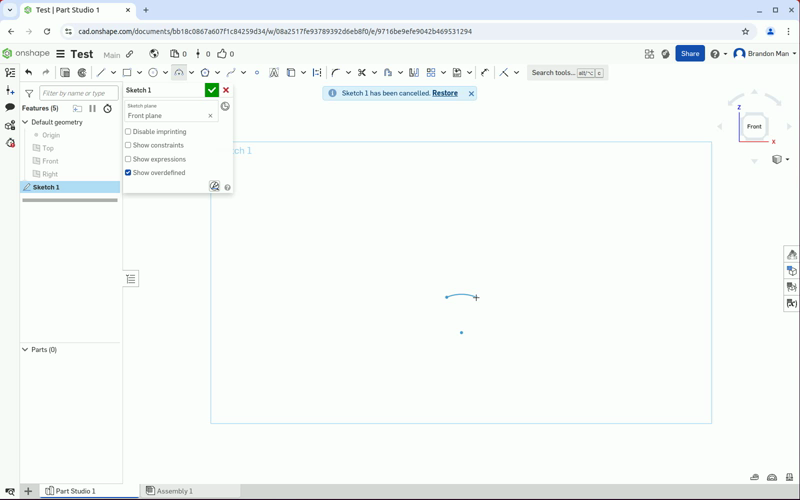
mouse_move(461, 303)
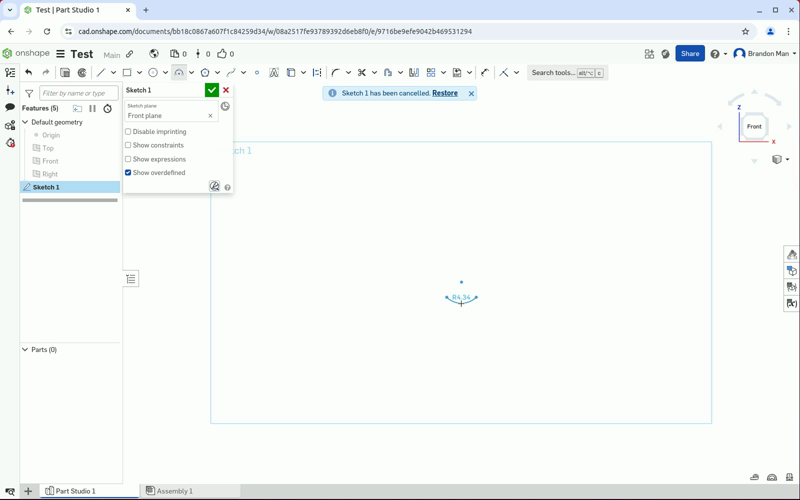
click(461, 303)
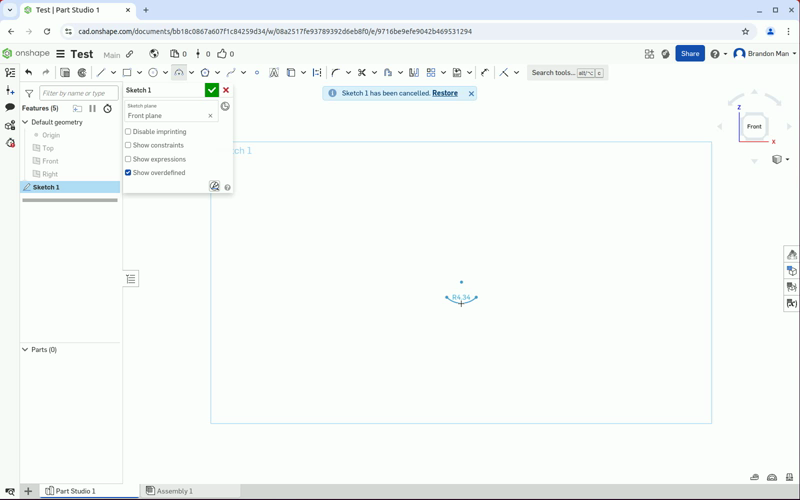
key_up(shift)
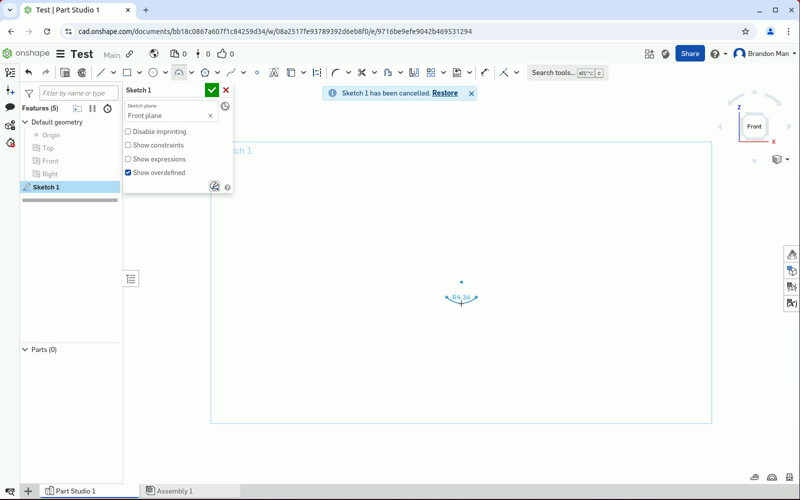
key(esc)
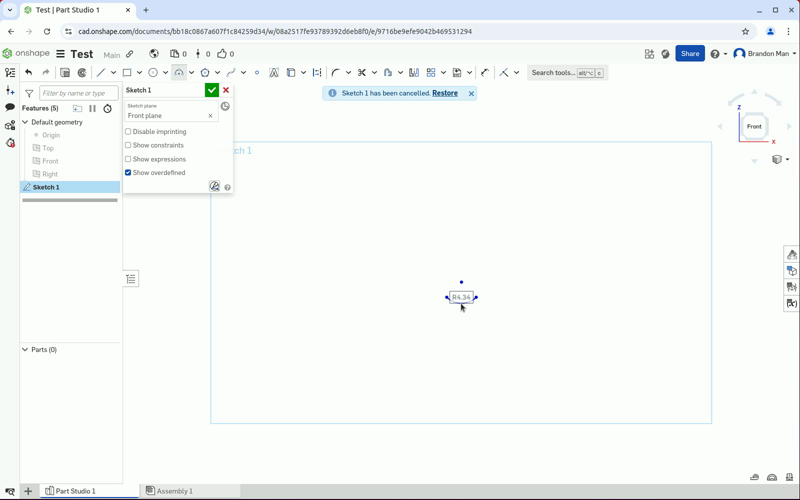
key(l)
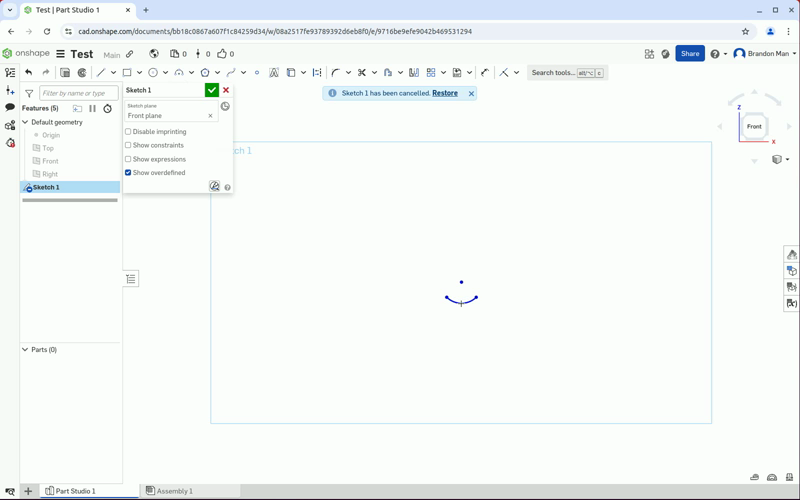
mouse_move(476, 297)
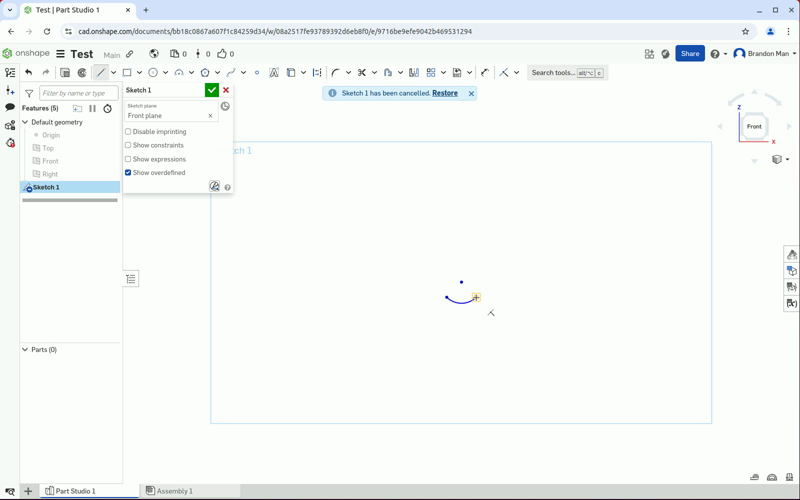
click(476, 297)
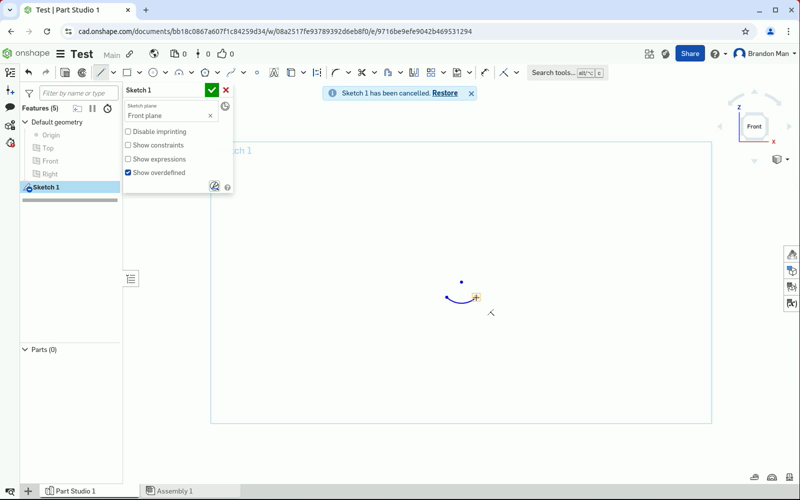
key_down(shift)
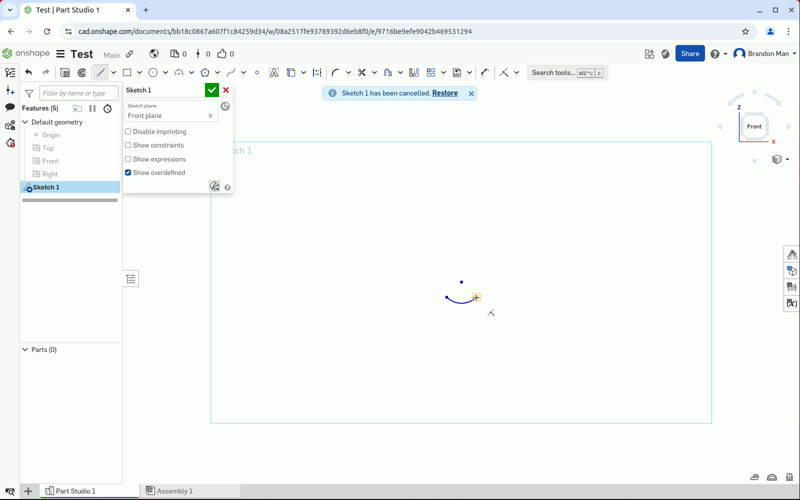
mouse_move(506, 297)
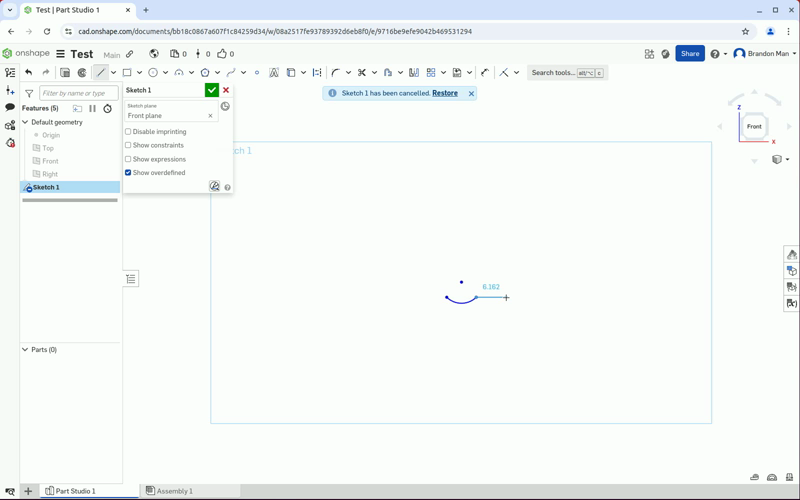
mouse_move(476, 268)
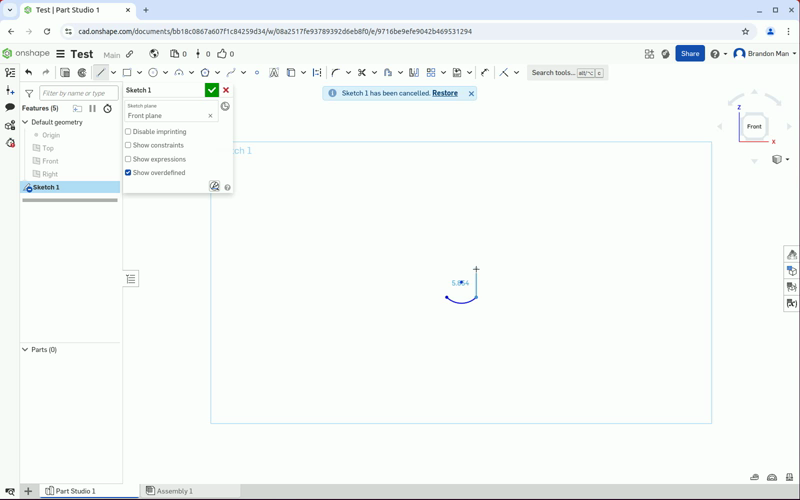
click(476, 268)
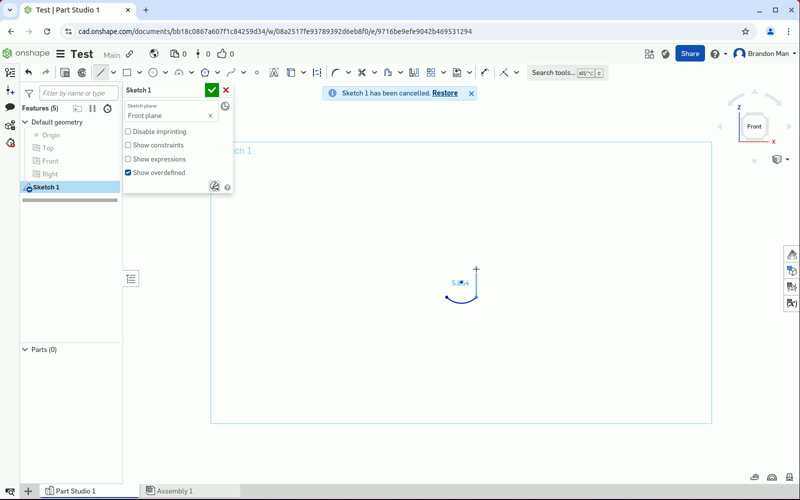
key_up(shift)
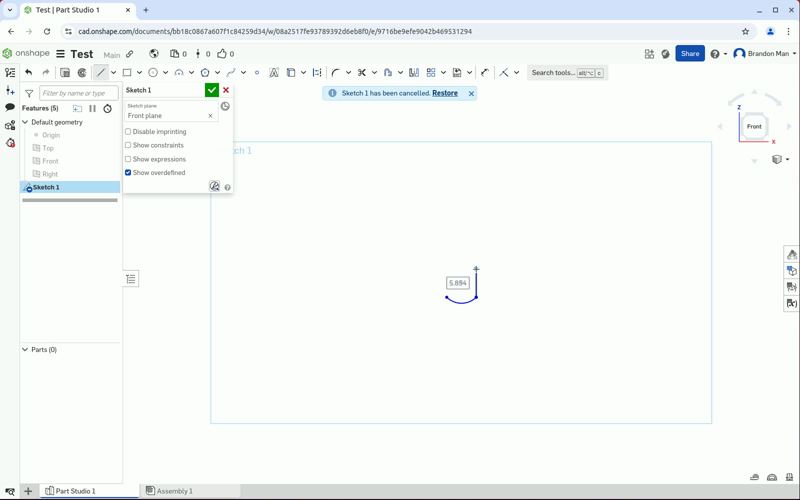
key(esc)
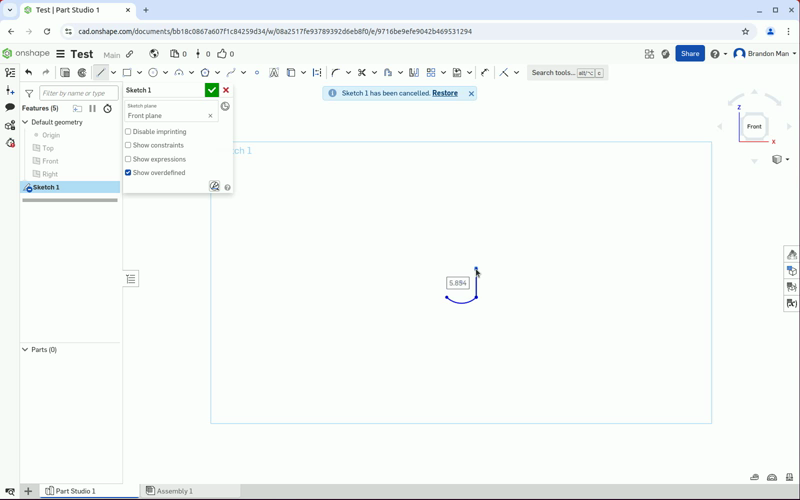
key(a)
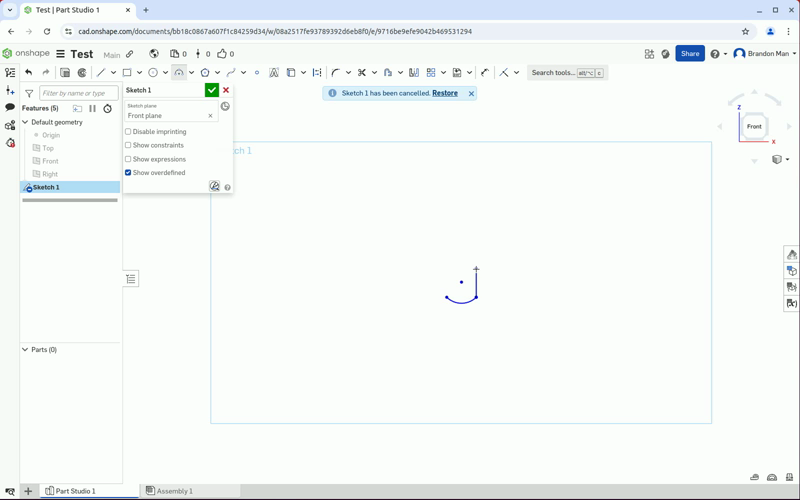
mouse_move(476, 268)
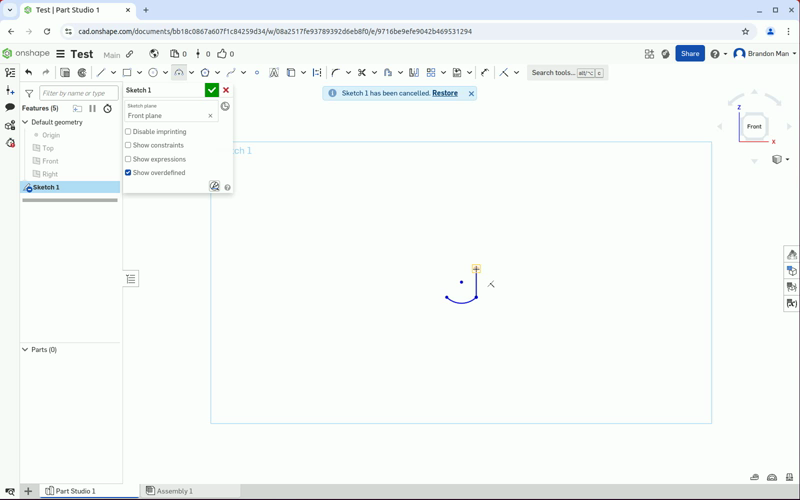
click(476, 268)
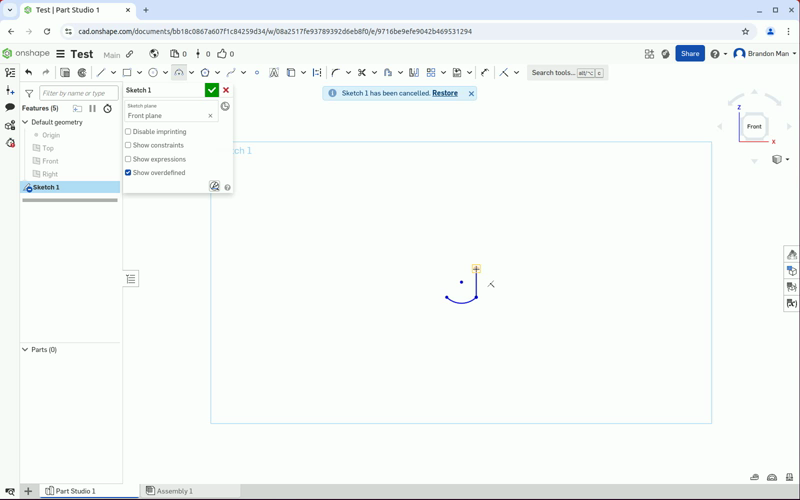
key_down(shift)
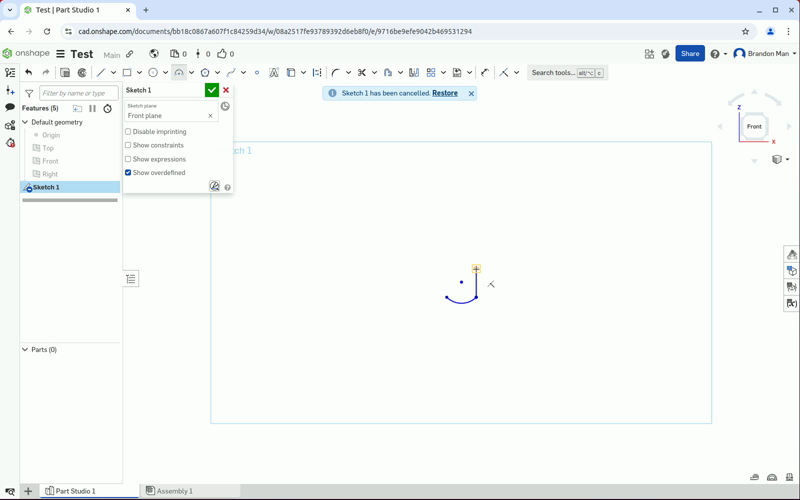
mouse_move(446, 268)
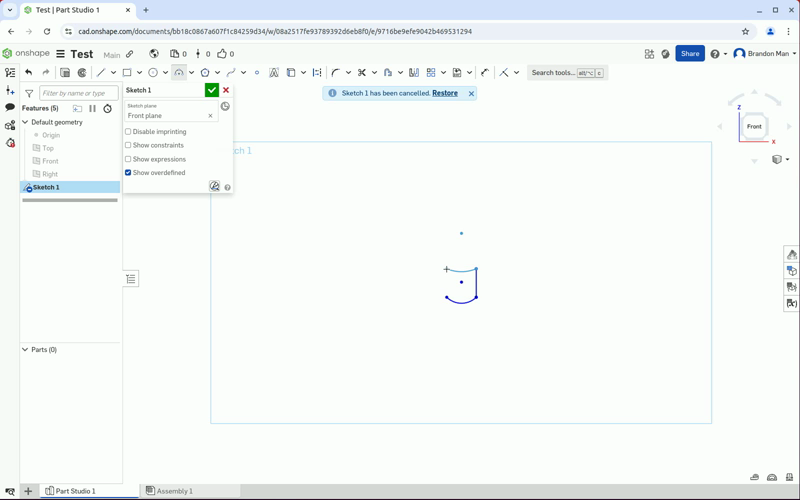
click(446, 268)
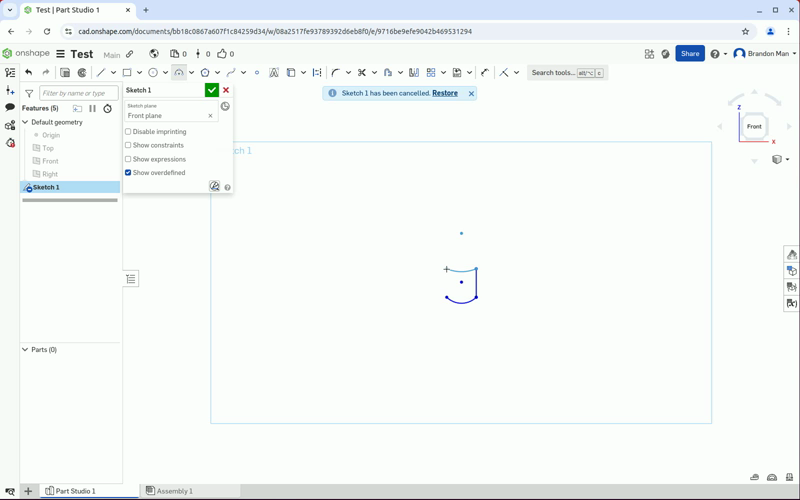
mouse_move(461, 262)
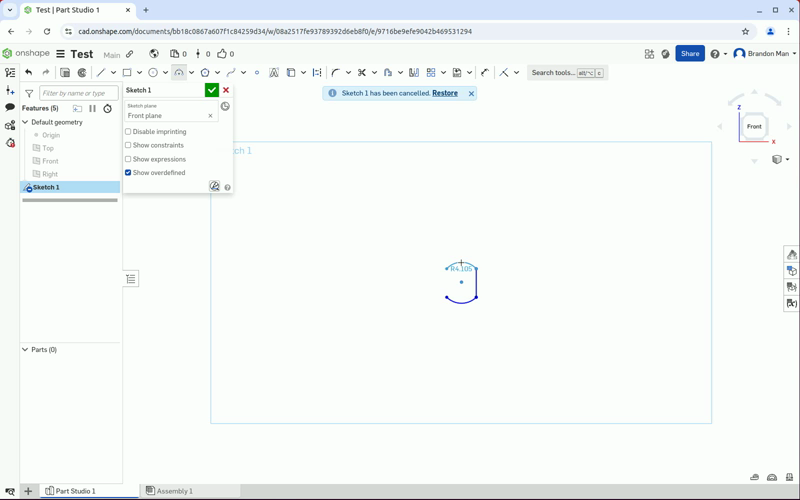
click(461, 262)
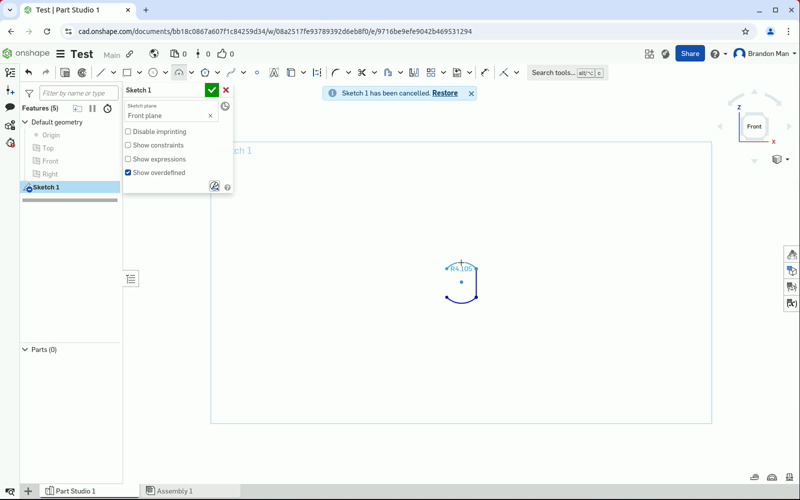
key_up(shift)
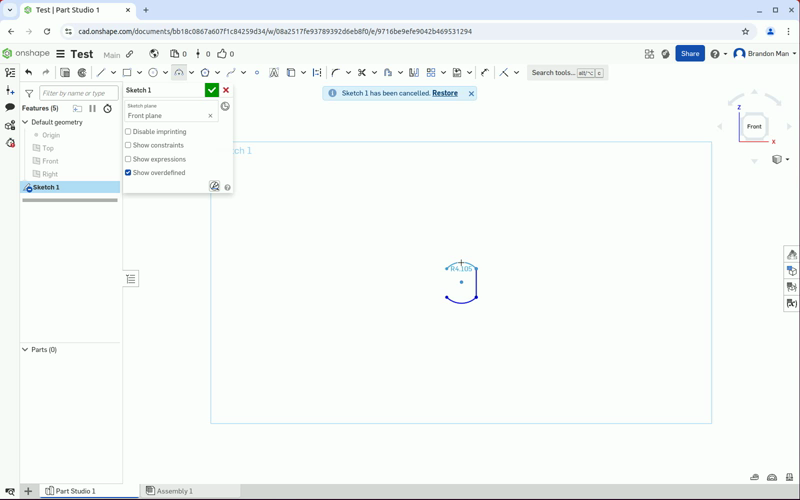
key(esc)
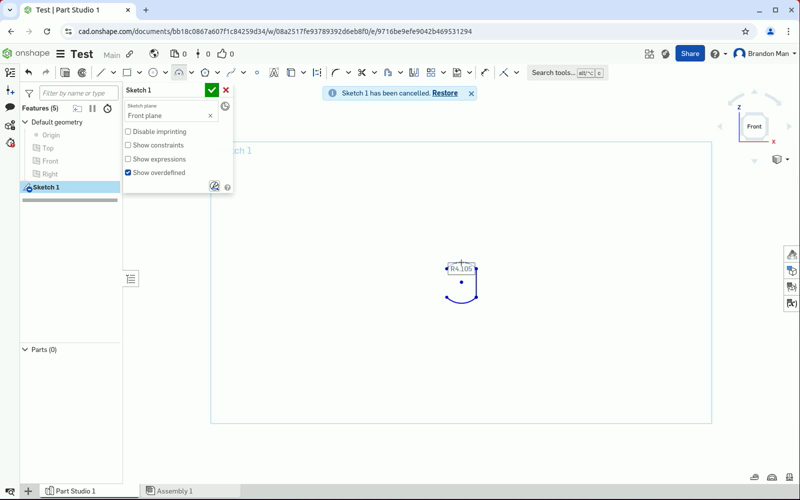
key(l)
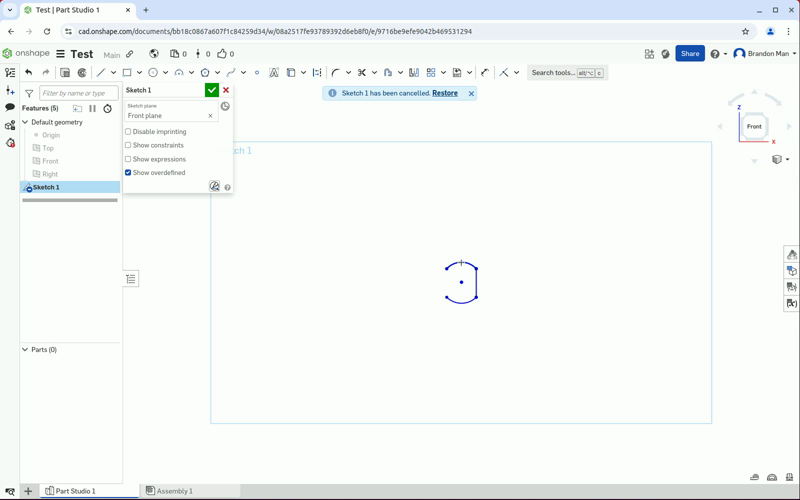
mouse_move(446, 268)
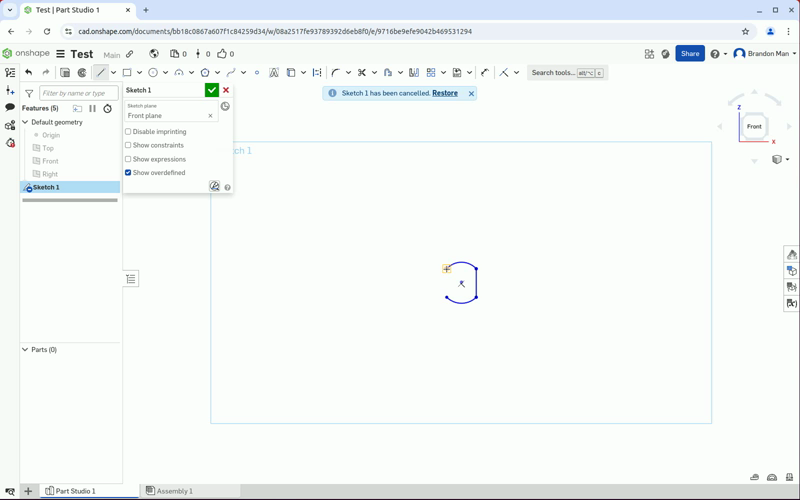
click(446, 268)
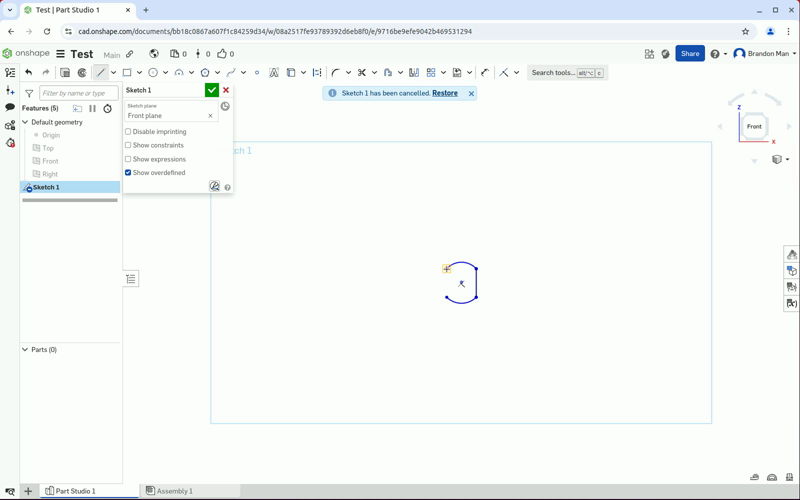
mouse_move(476, 268)
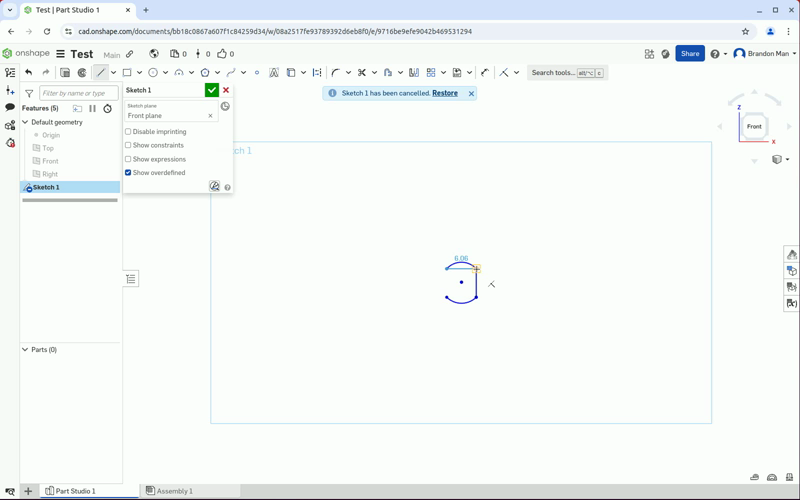
key_down(shift)
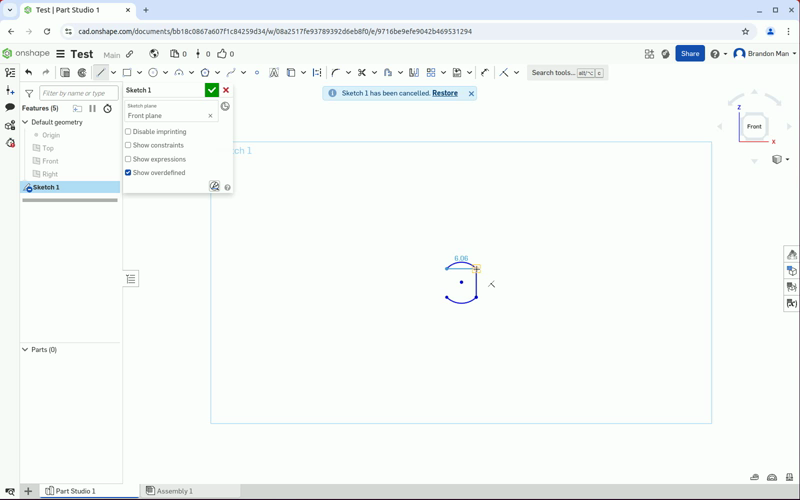
mouse_move(446, 297)
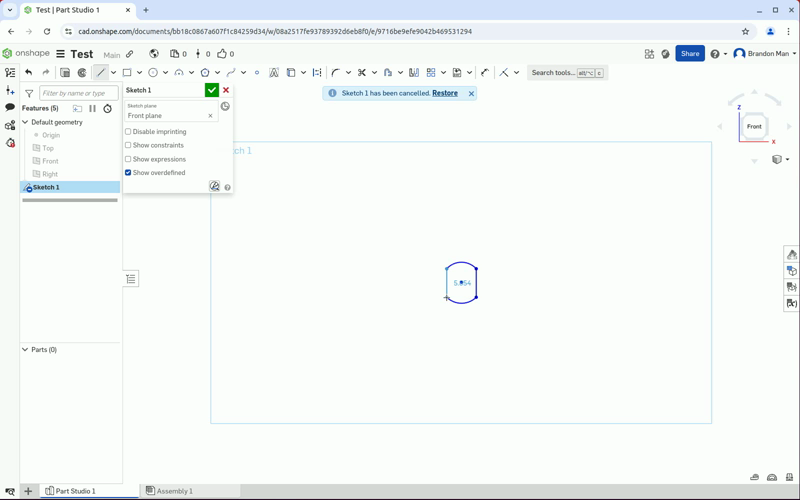
key_up(shift)
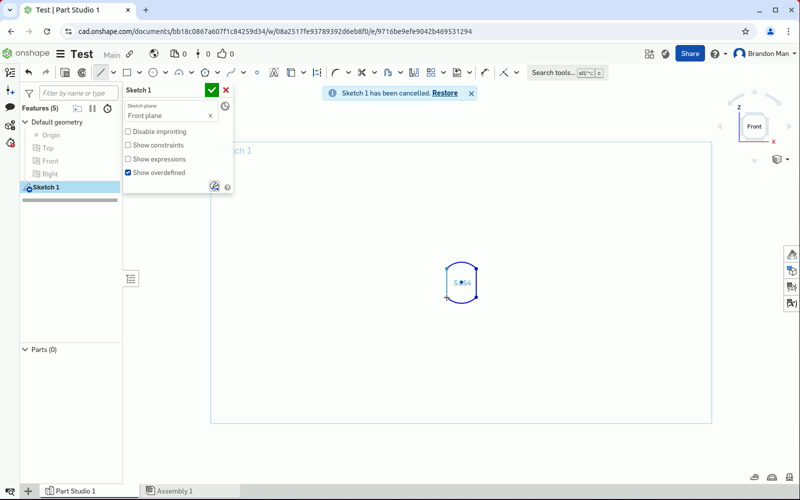
click(446, 297)
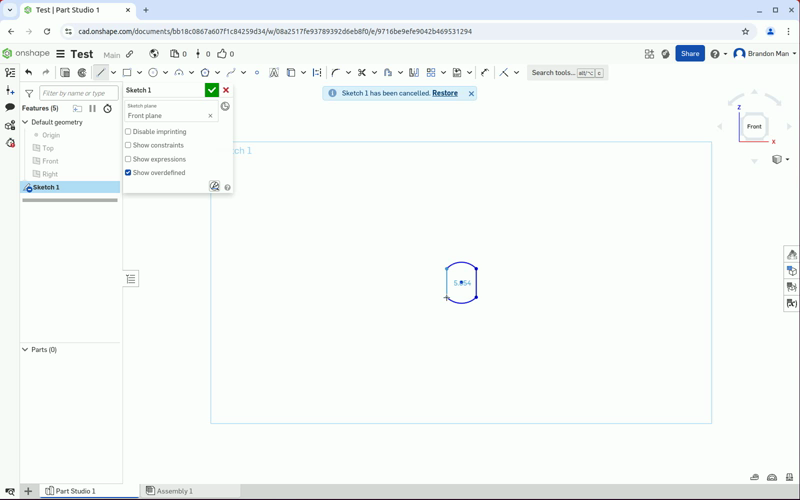
key(esc)
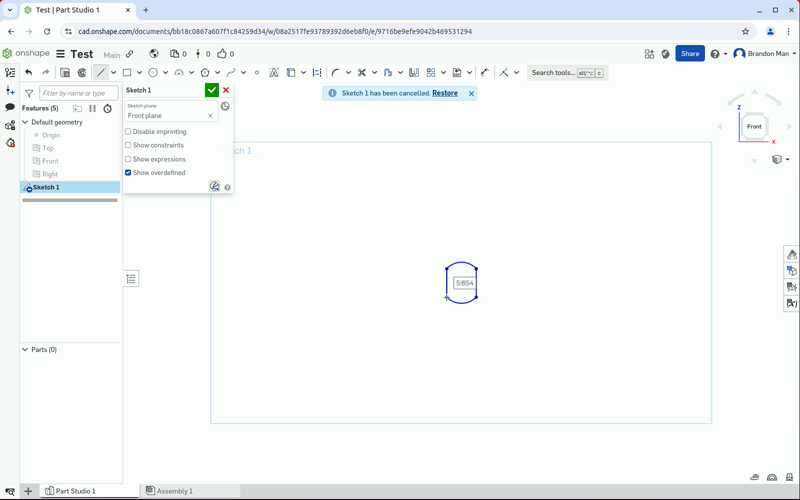
mouse_move(462, 299)
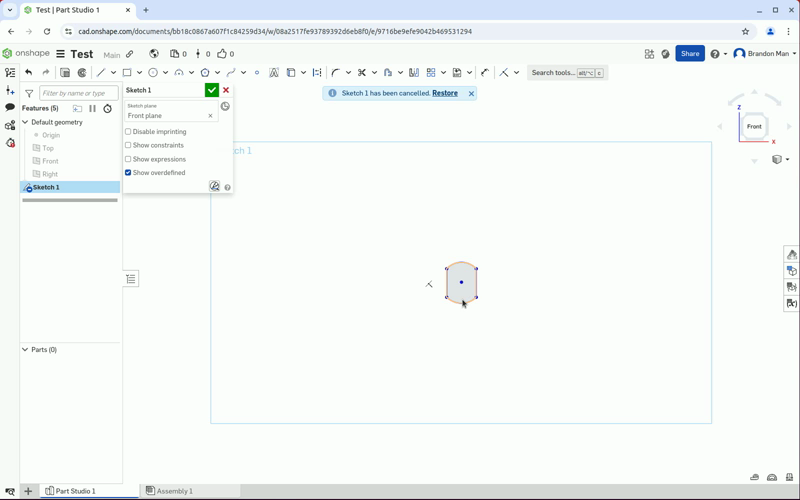
scroll(6)
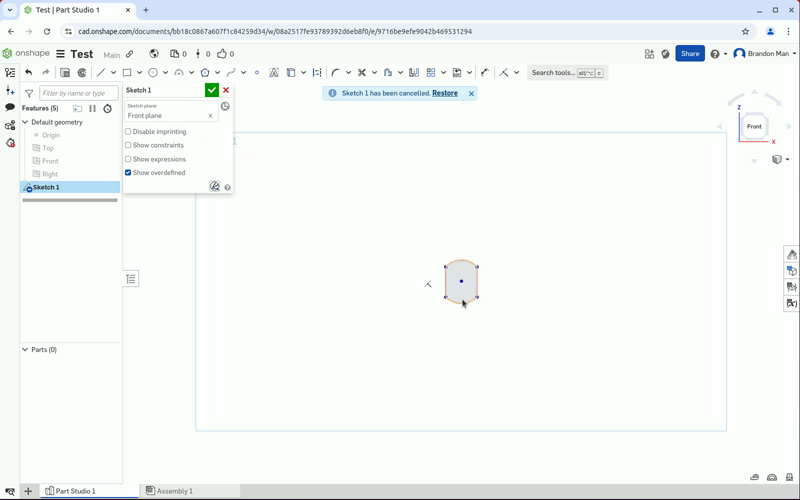
scroll(6)
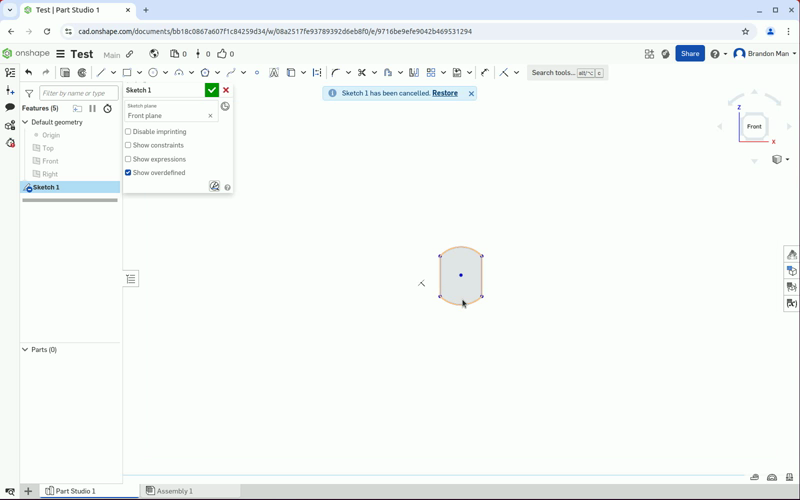
scroll(6)
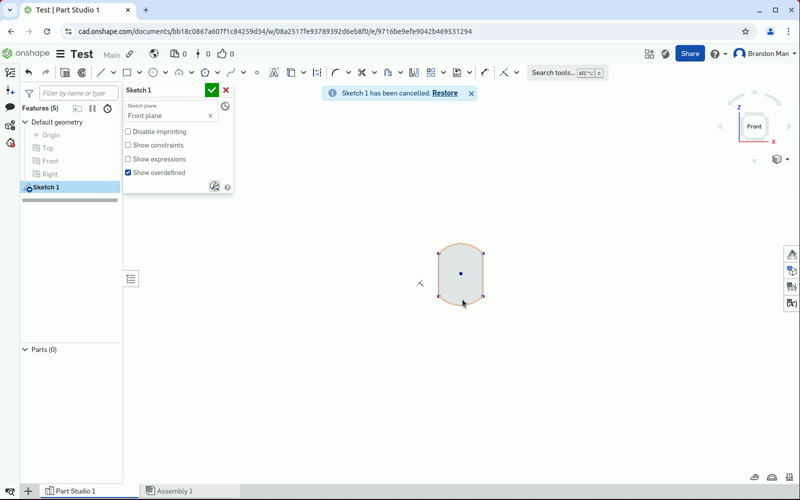
scroll(6)
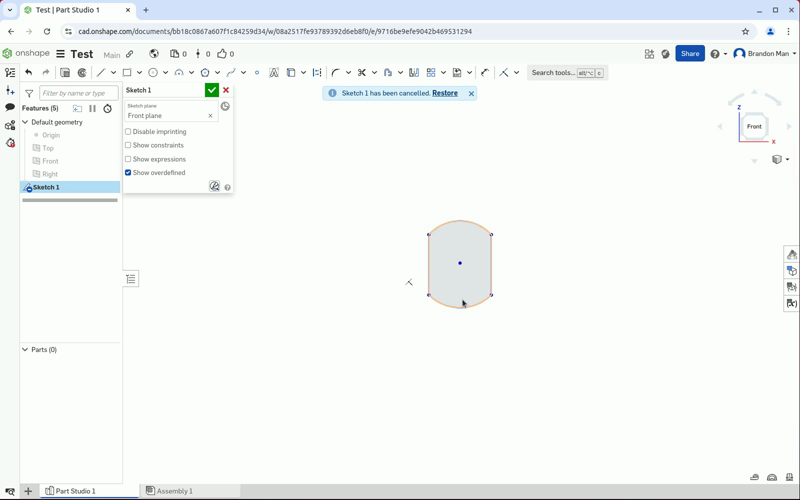
scroll(6)
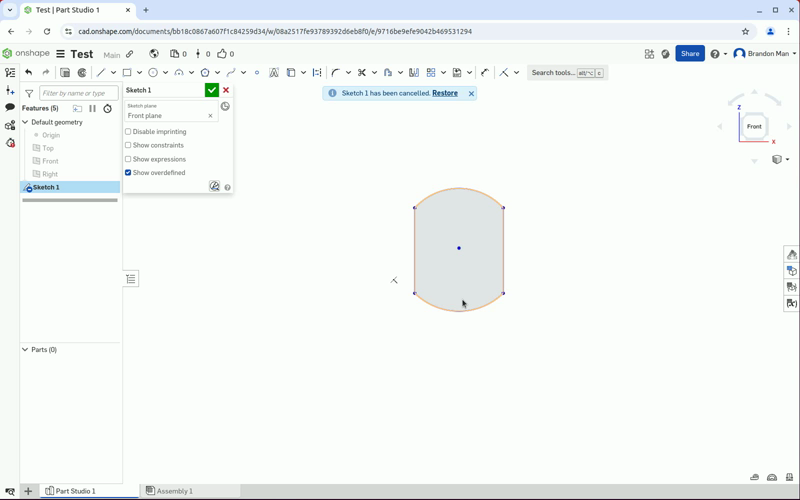
scroll(6)
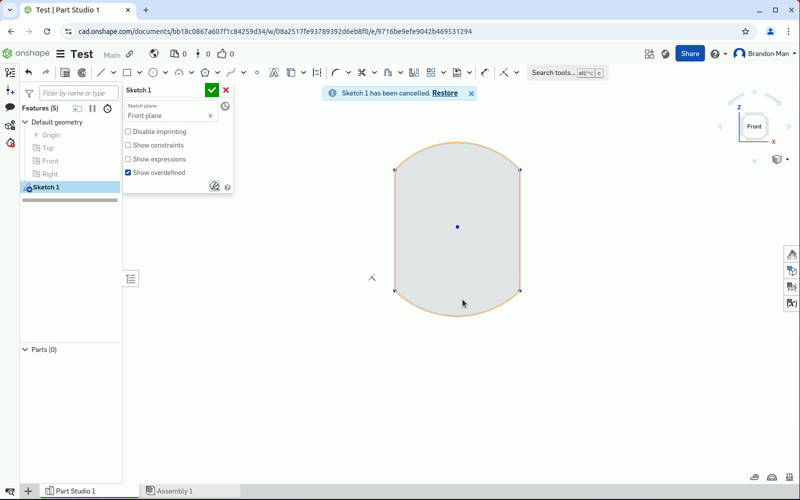
scroll(6)
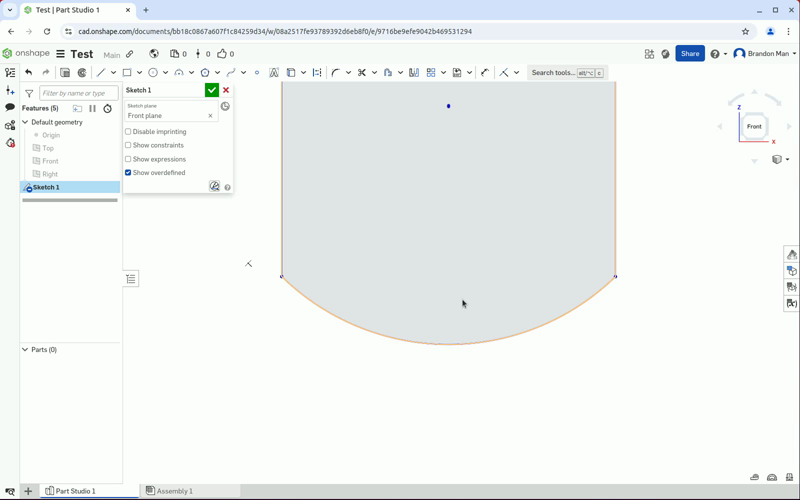
click(462, 299)
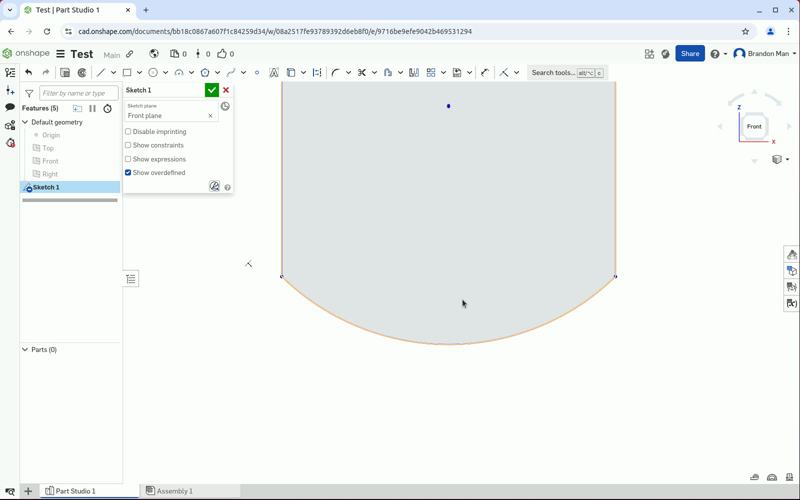
scroll(-6)
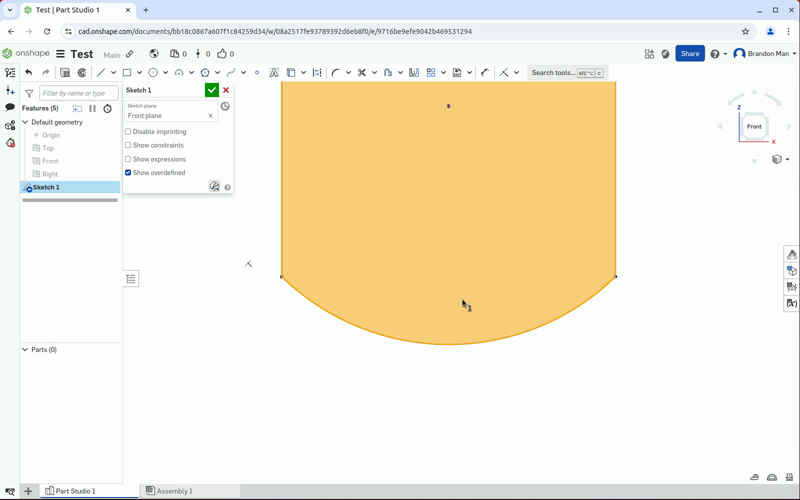
scroll(-6)
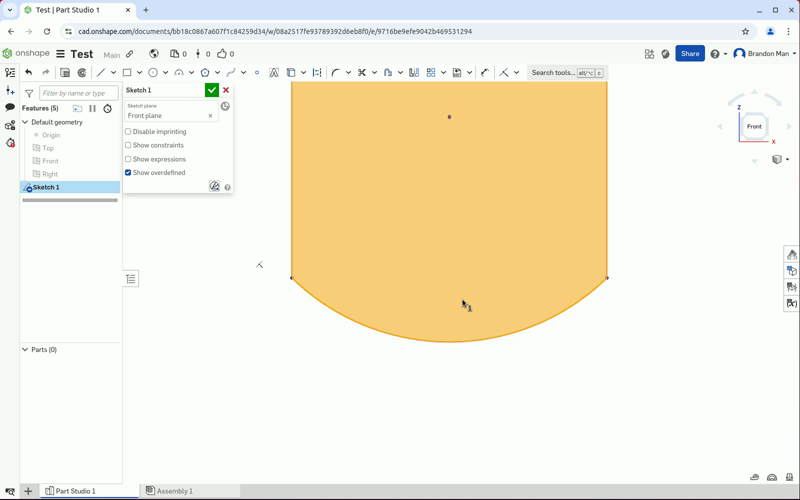
scroll(-6)
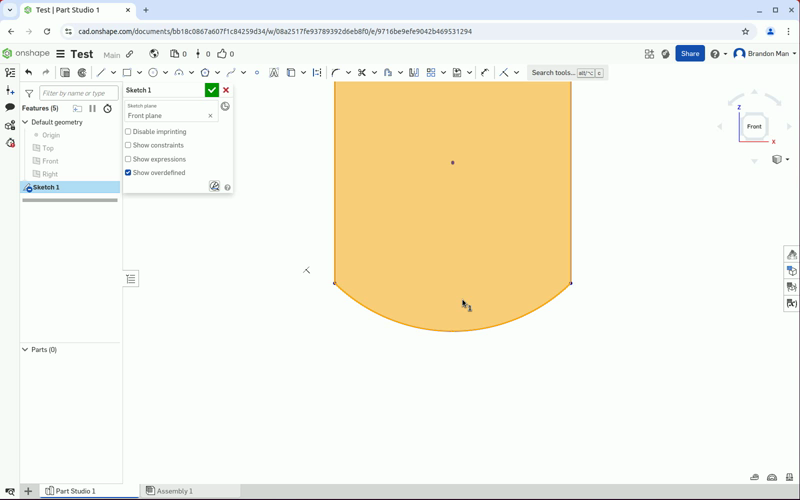
scroll(-6)
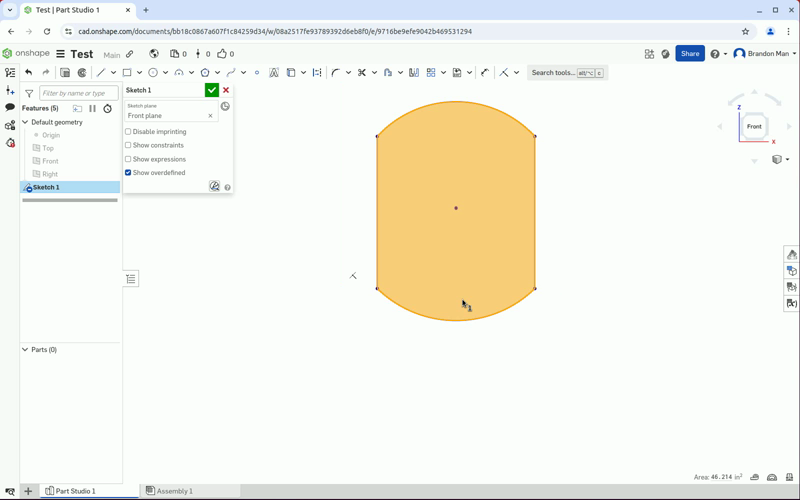
scroll(-6)
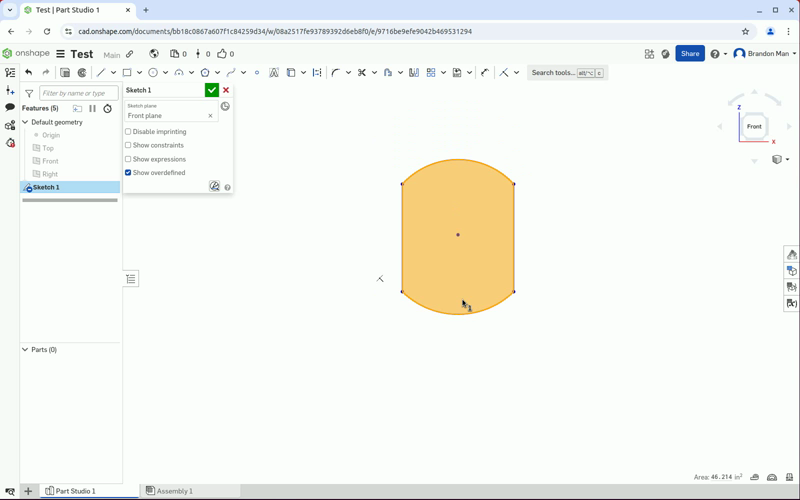
scroll(-6)
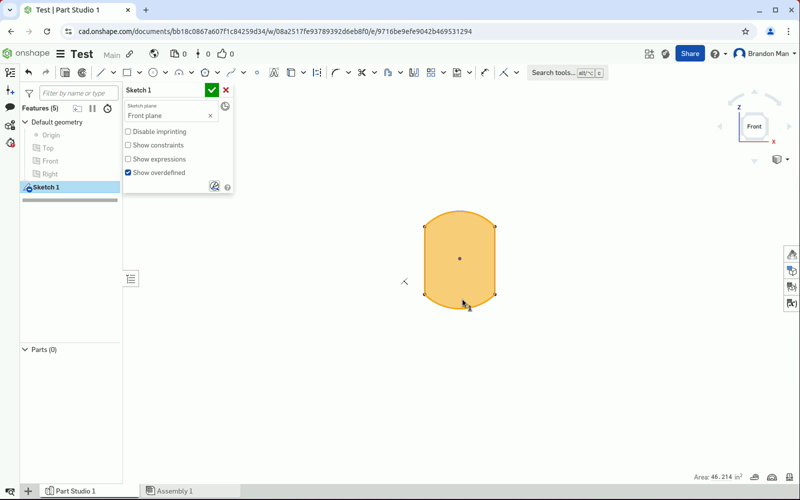
scroll(-6)
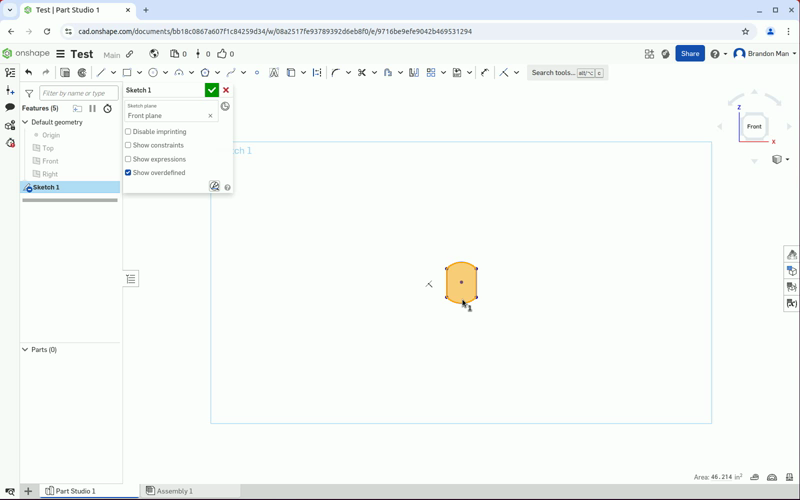
mouse_move(73, 352)
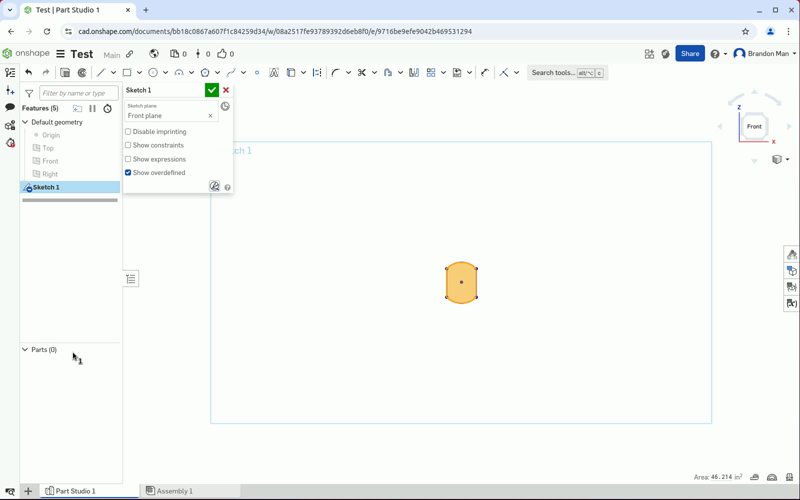
key(shift+y)
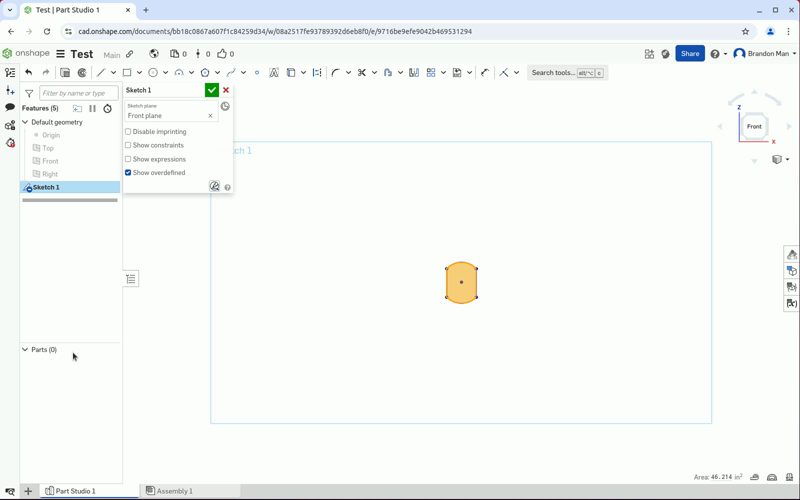
key(shift+e)
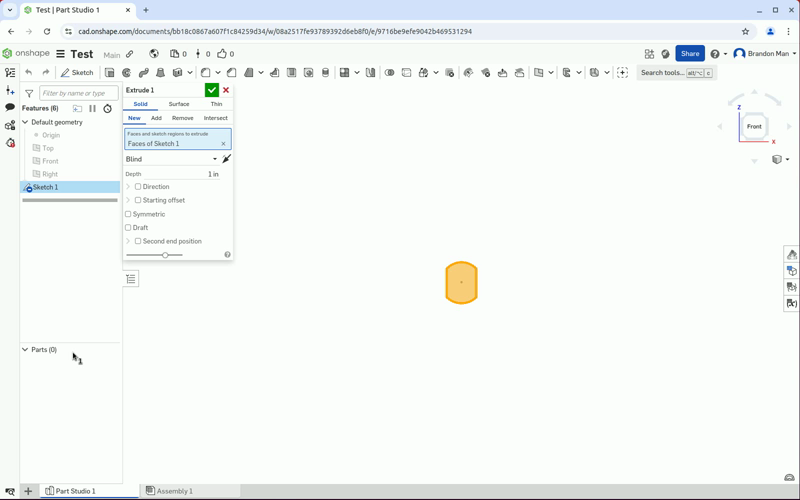
mouse_move(143, 106)
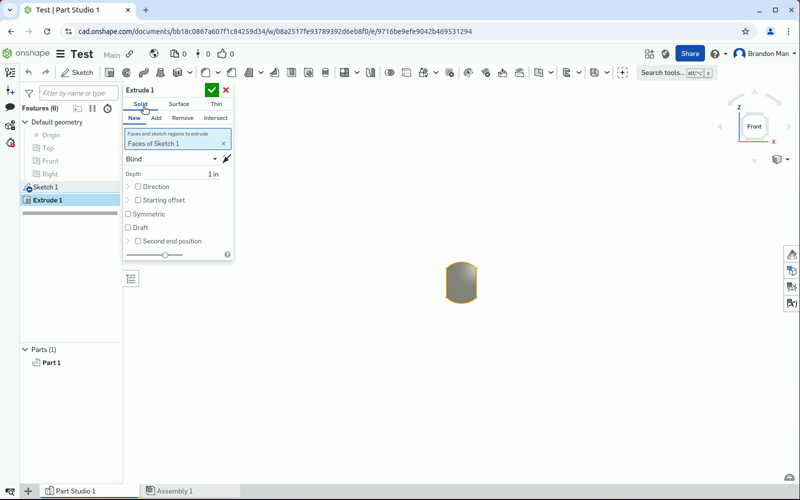
click(143, 106)
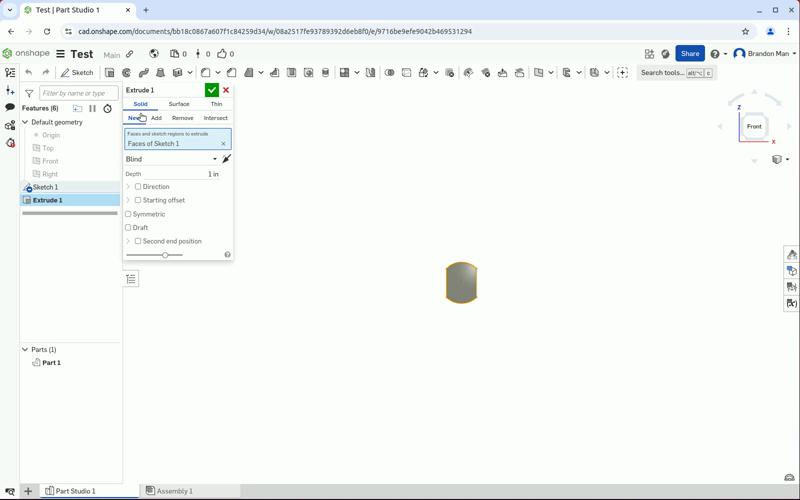
mouse_move(137, 120)
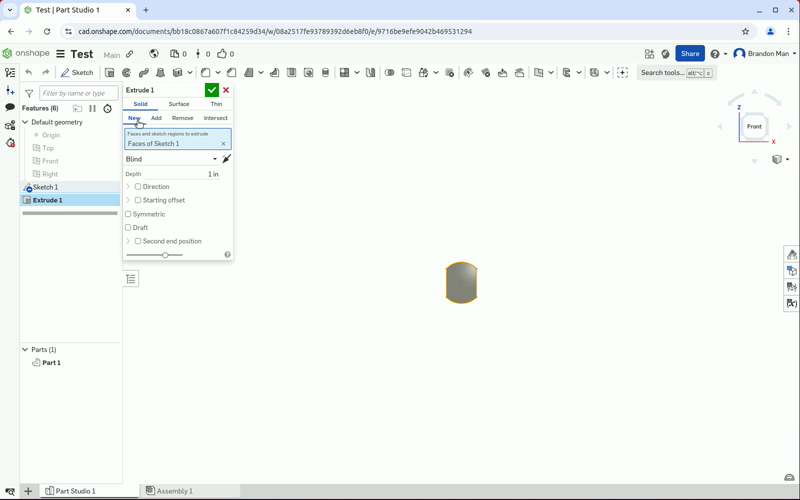
click(137, 120)
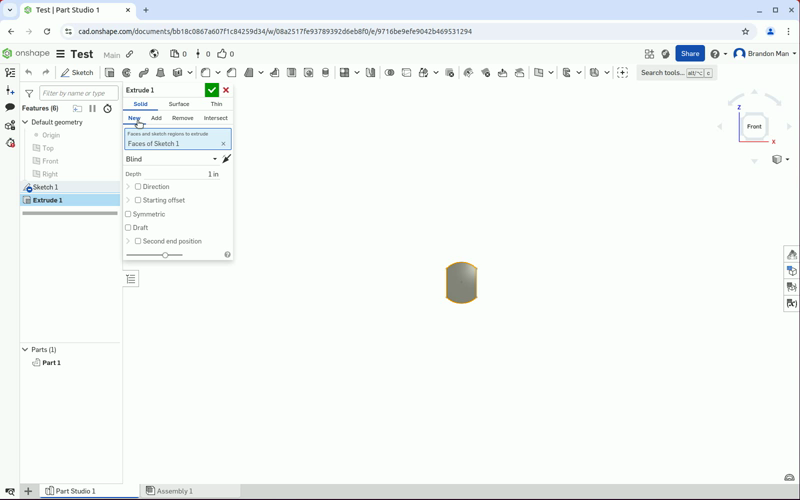
key(tab, 4)
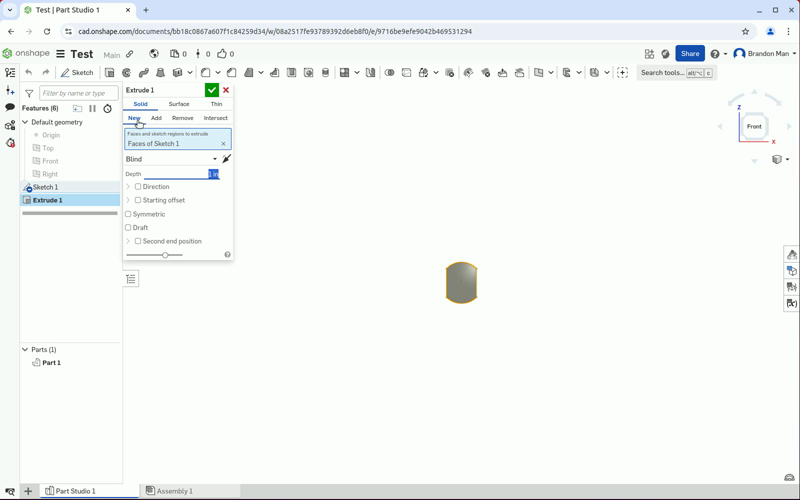
text(26.478)
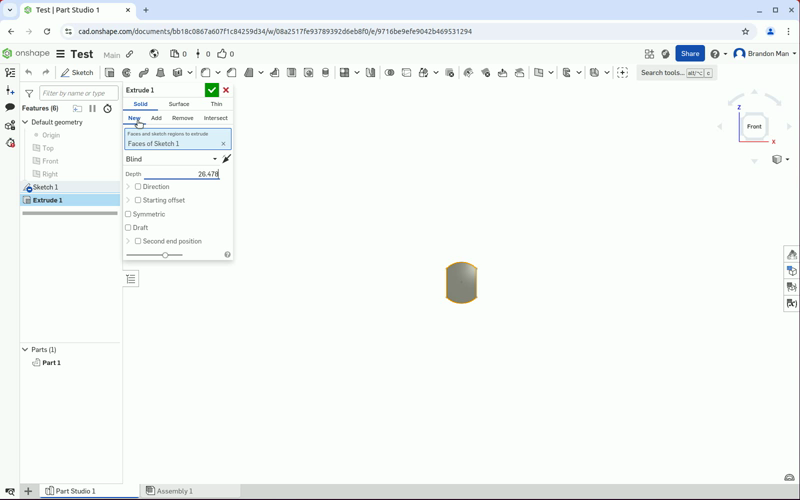
key(tab, 3)
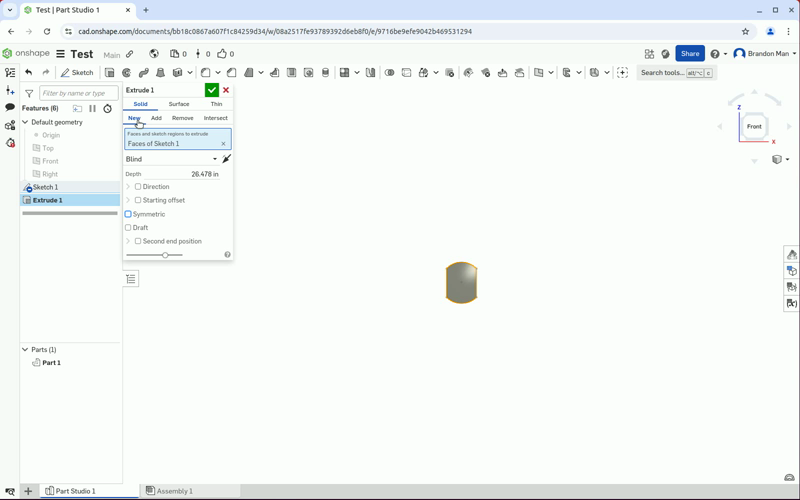
key(space)
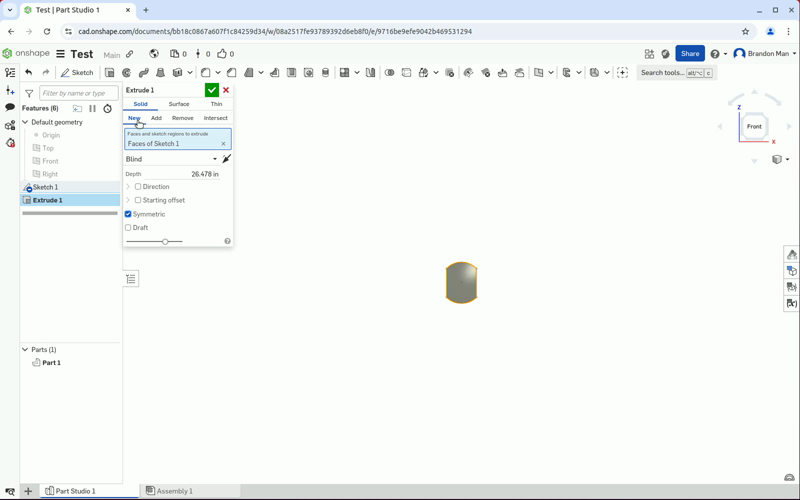
key(enter)
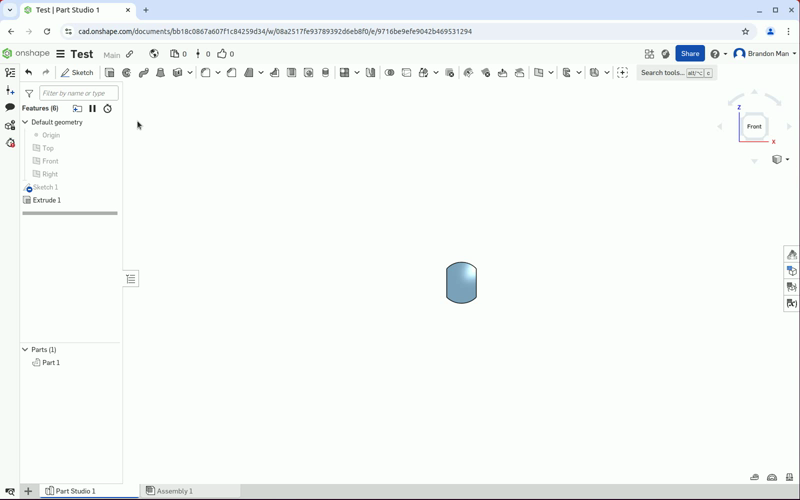
key(shift+h)
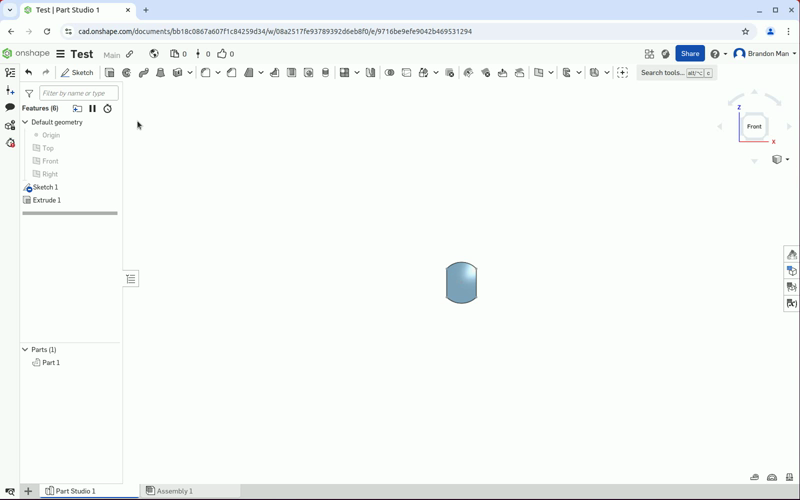
key(shift+h)
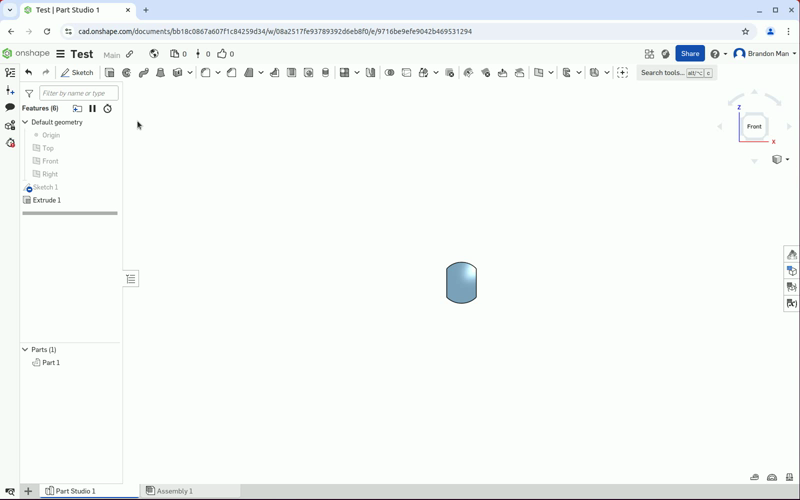
mouse_move(73, 189)
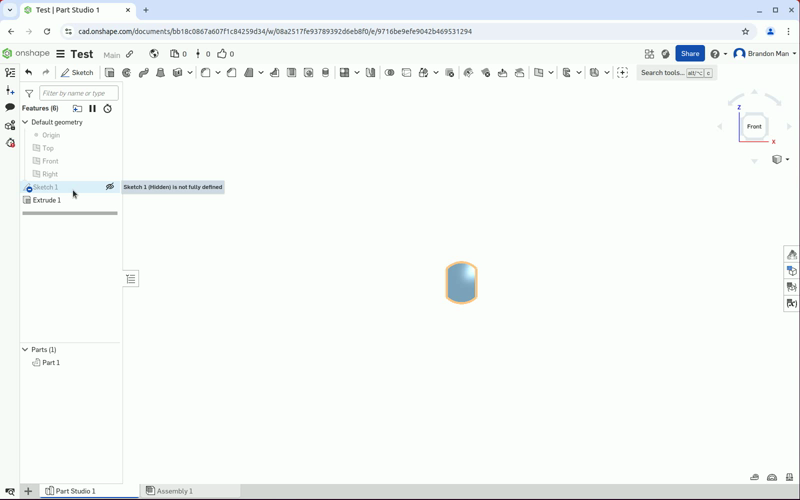
click(73, 189)
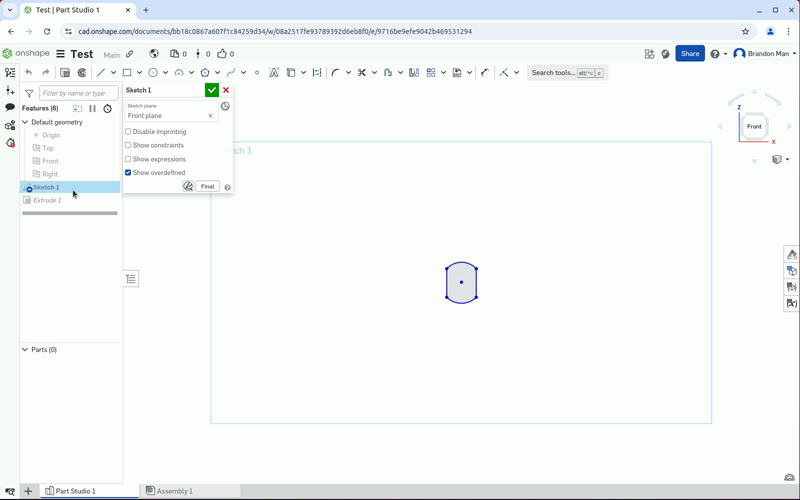
mouse_move(229, 92)
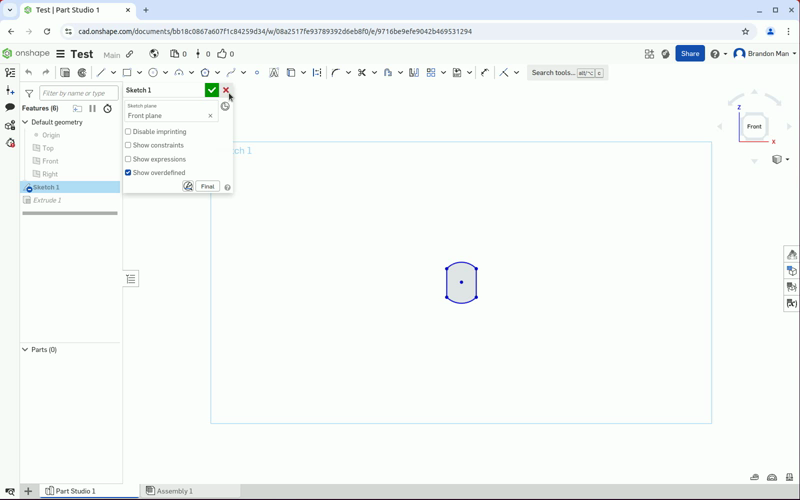
click(229, 92)
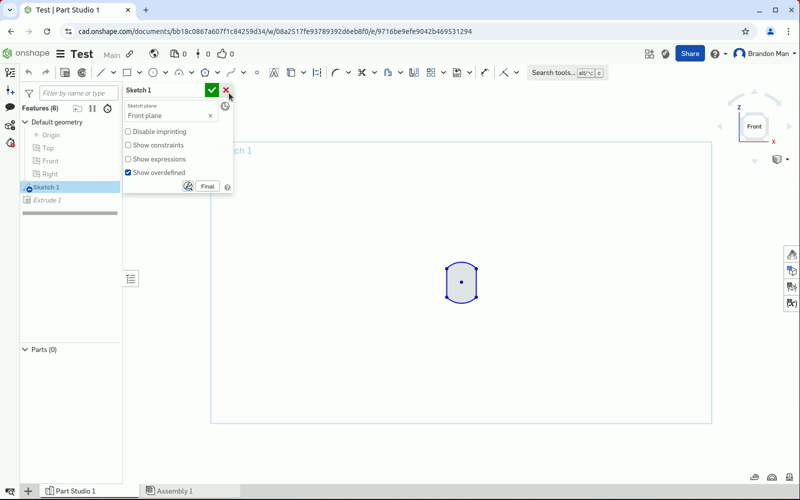
key(shift+s)
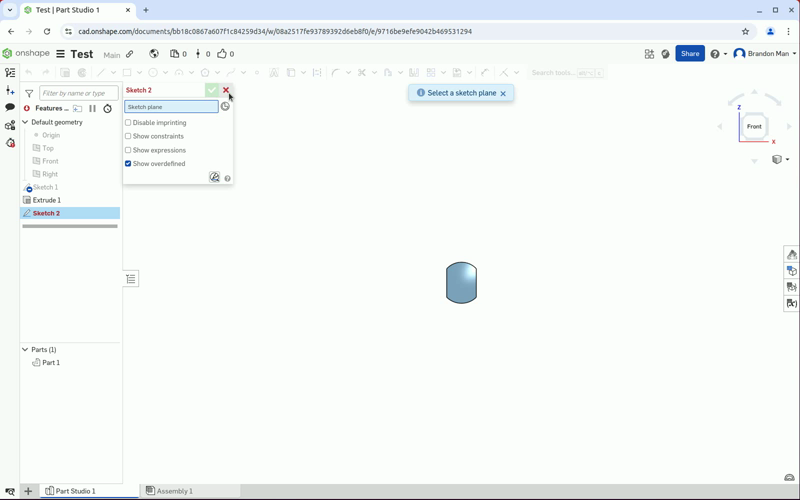
mouse_move(73, 163)
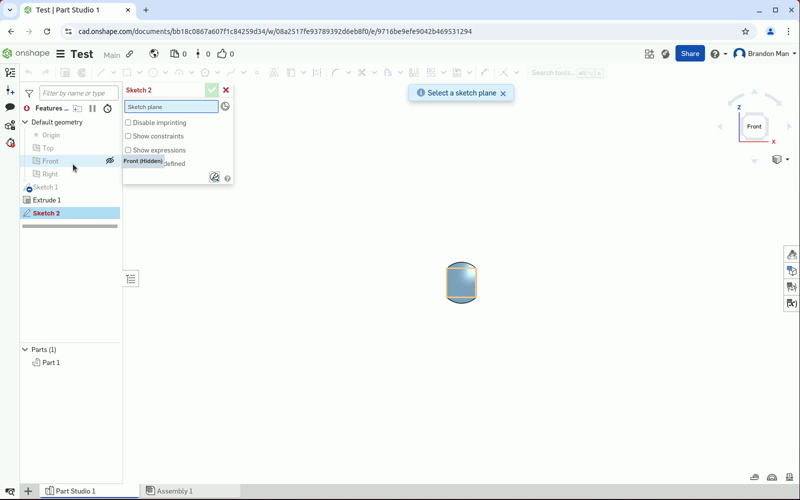
click(73, 163)
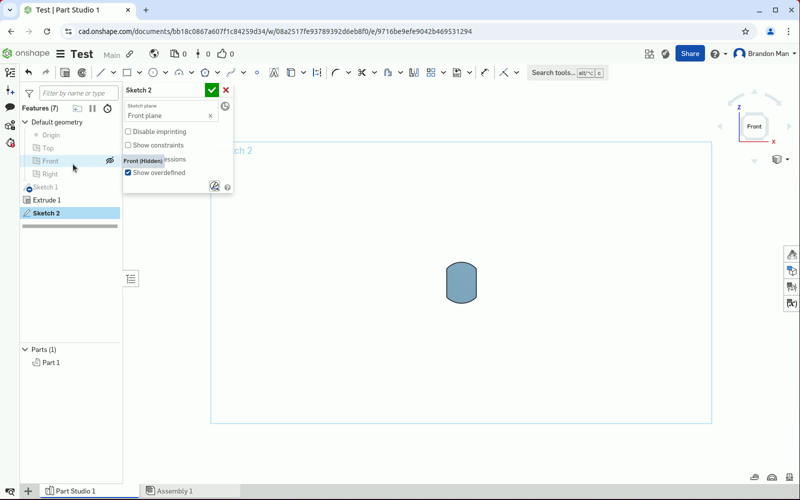
mouse_move(73, 352)
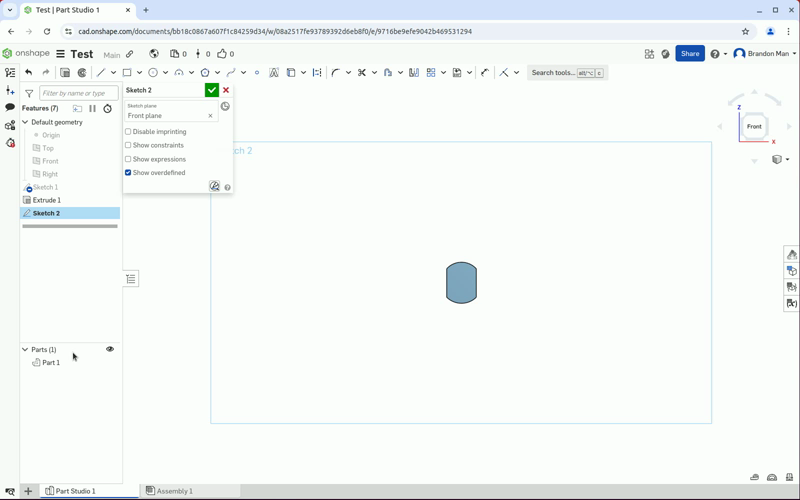
key(y)
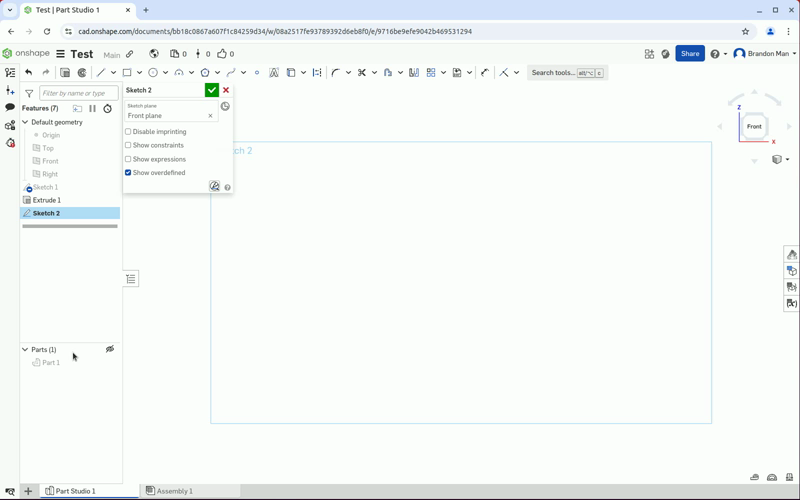
key(c)
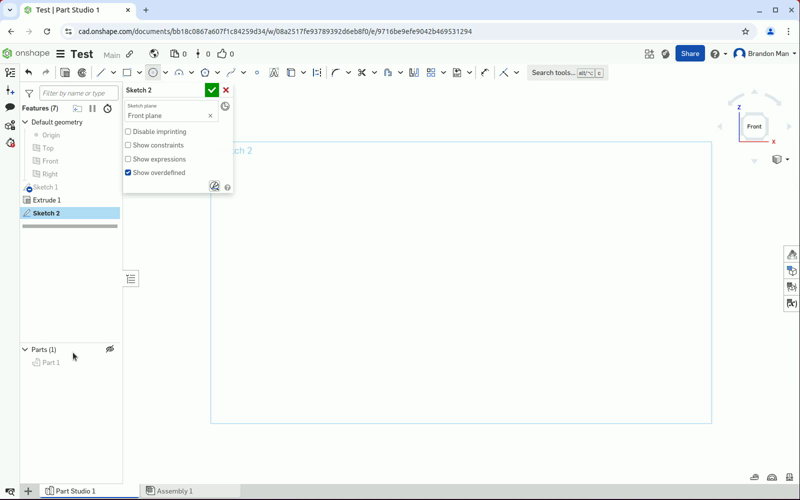
key_down(shift)
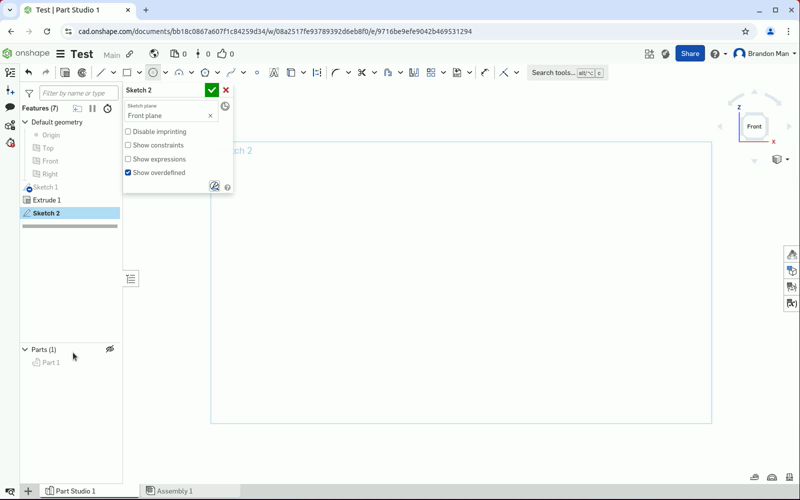
mouse_move(461, 282)
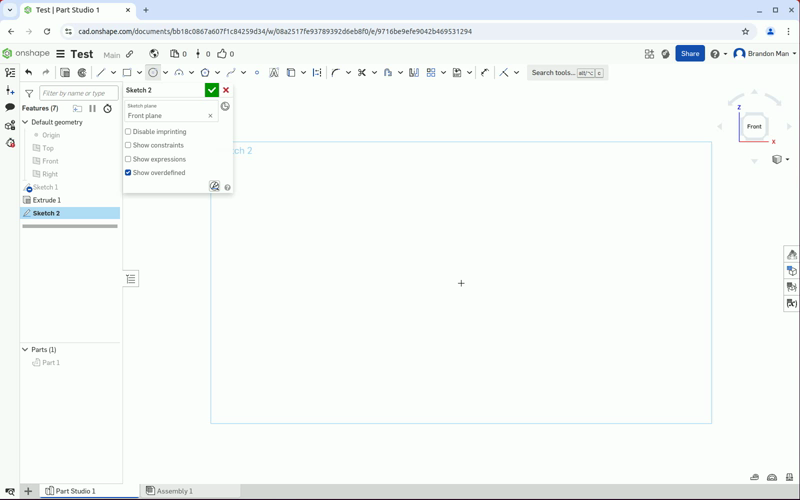
click(461, 282)
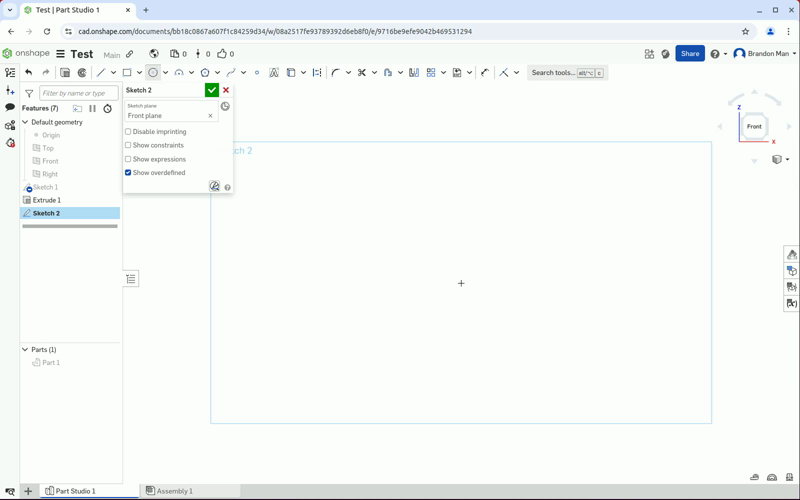
key_up(shift)
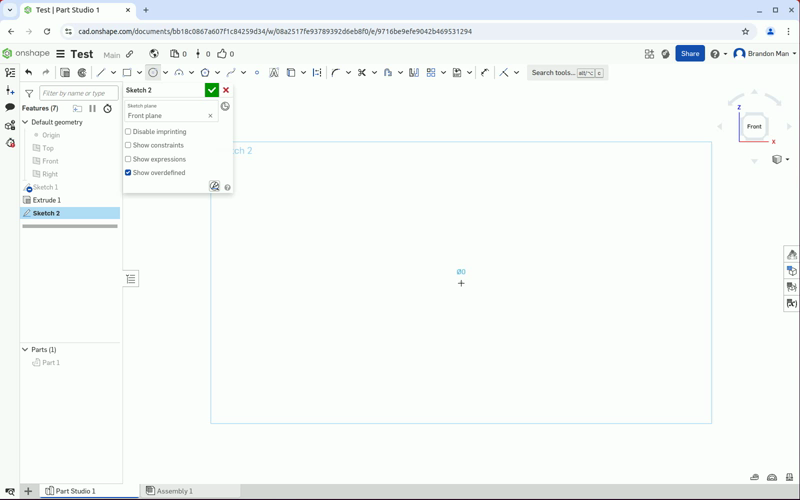
mouse_move(476, 282)
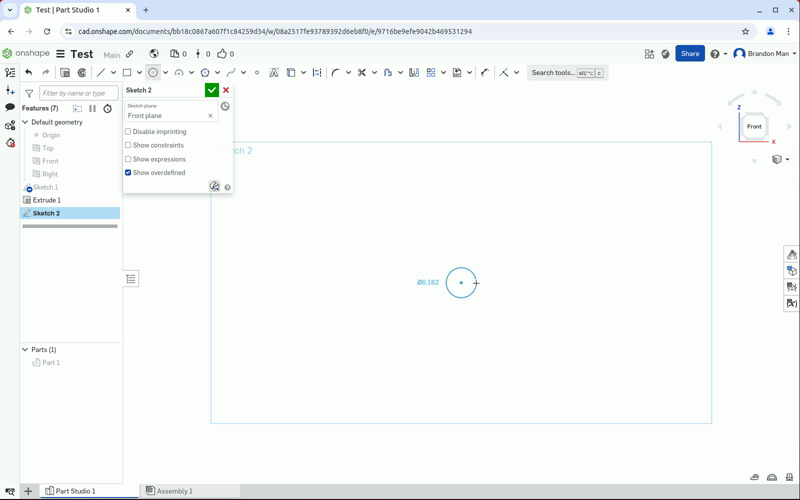
click(476, 282)
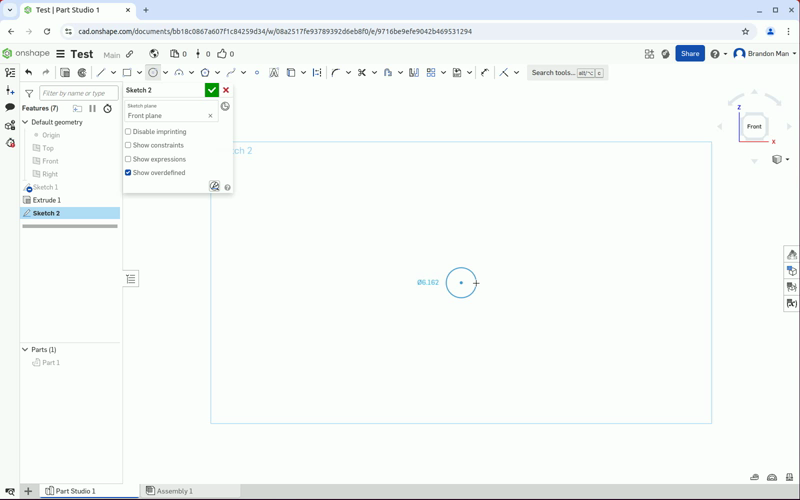
key(esc)
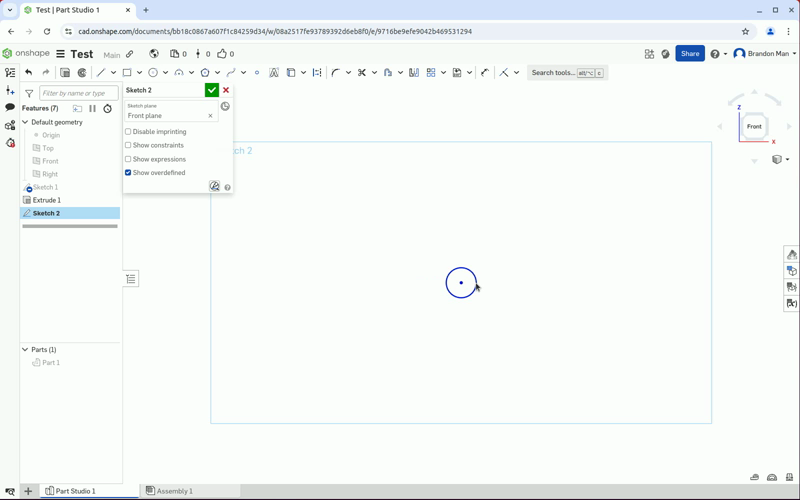
mouse_move(466, 281)
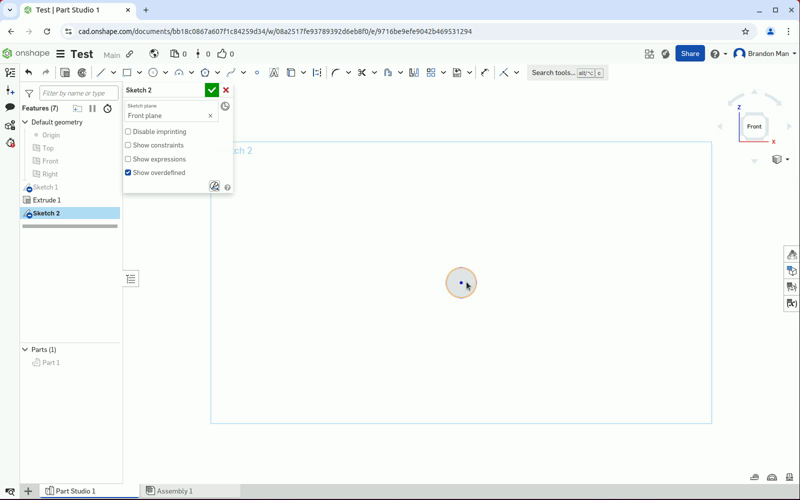
scroll(6)
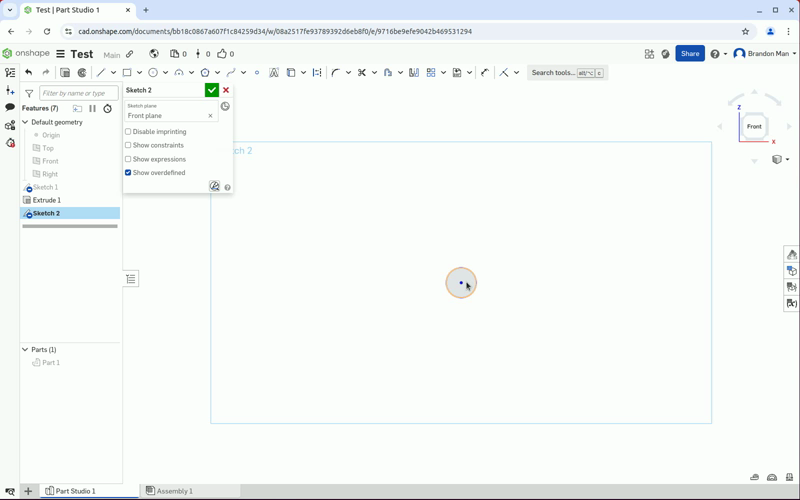
scroll(6)
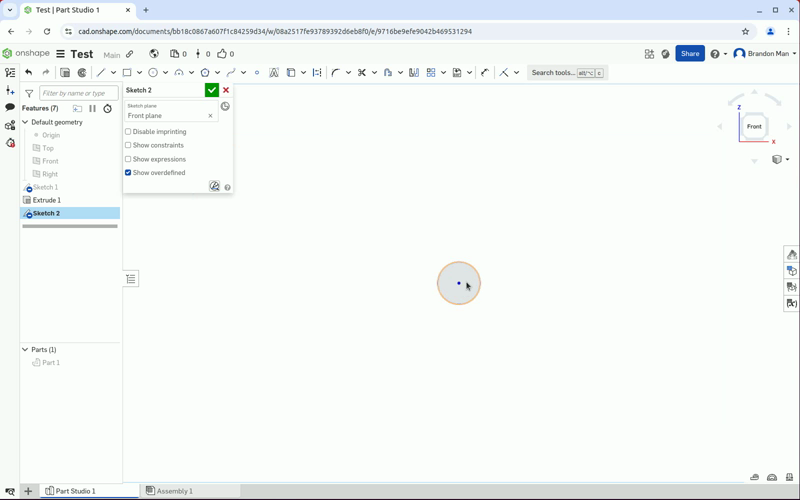
scroll(6)
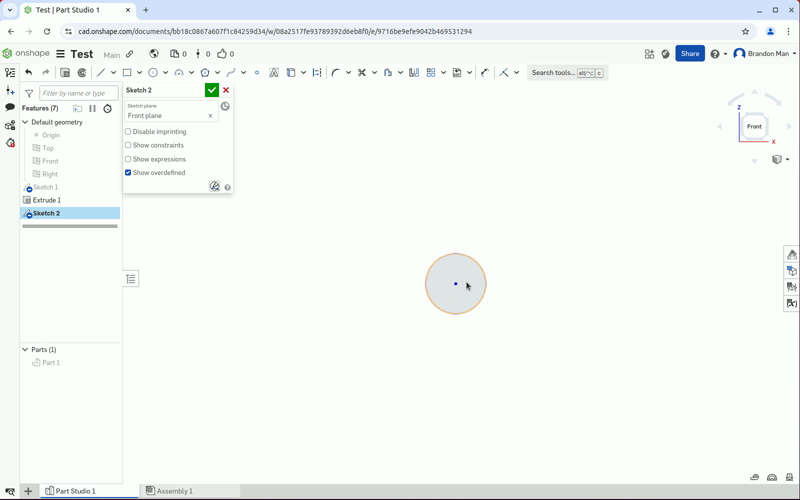
scroll(6)
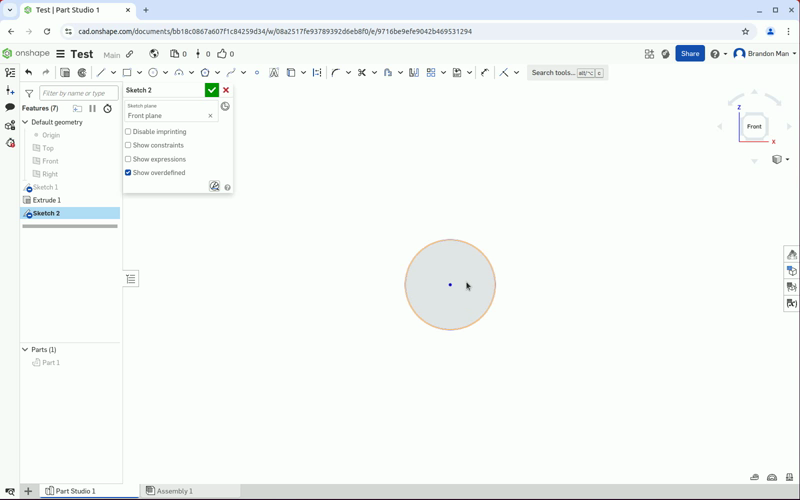
scroll(6)
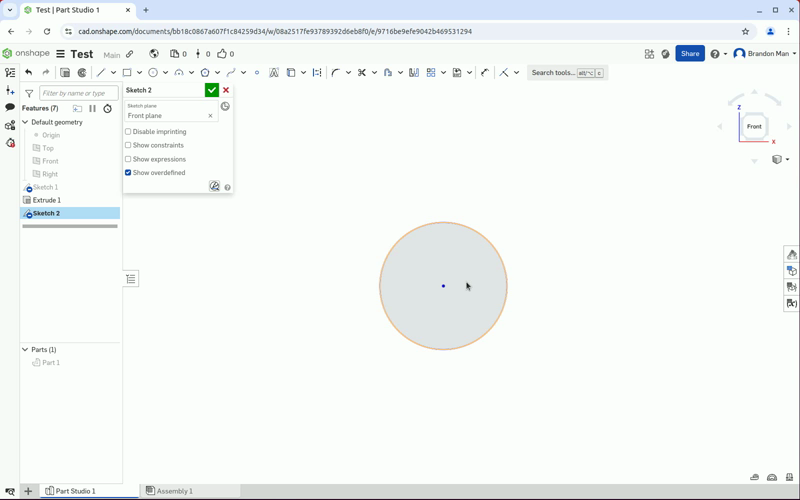
scroll(6)
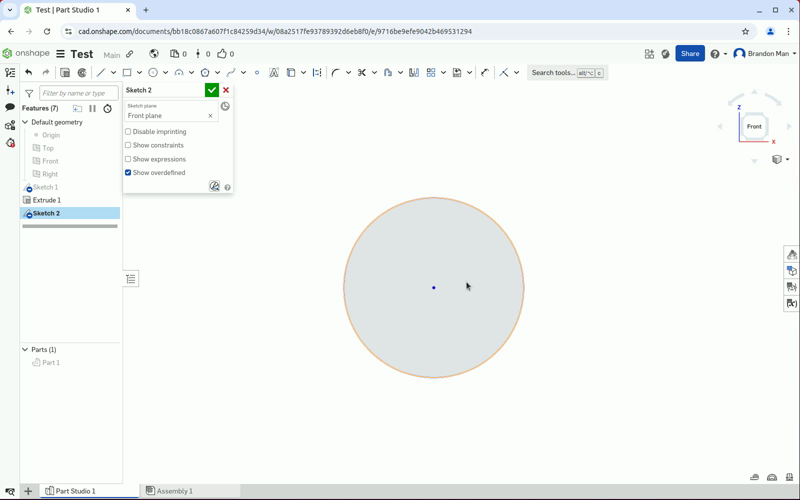
scroll(6)
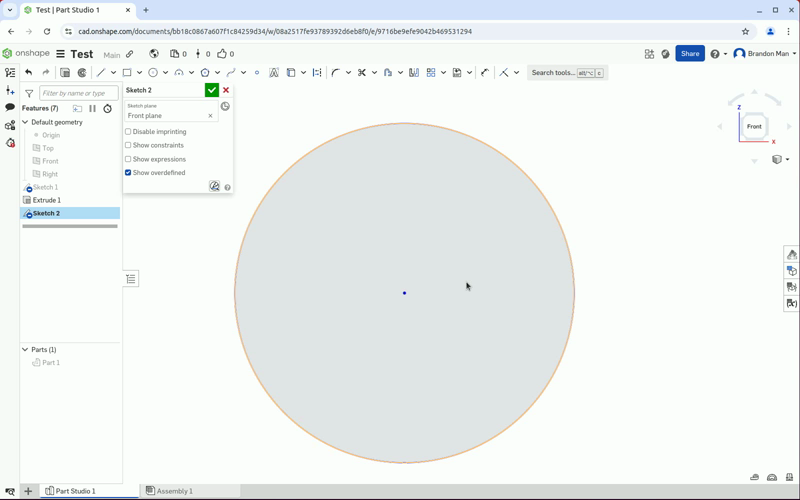
click(466, 281)
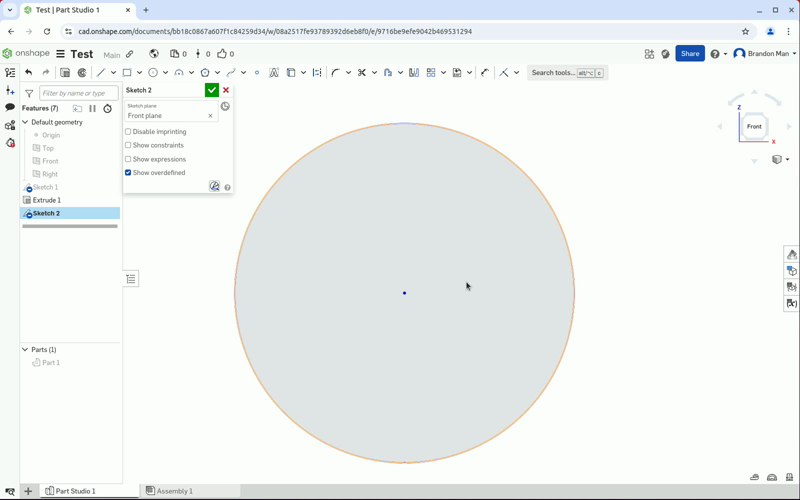
scroll(-6)
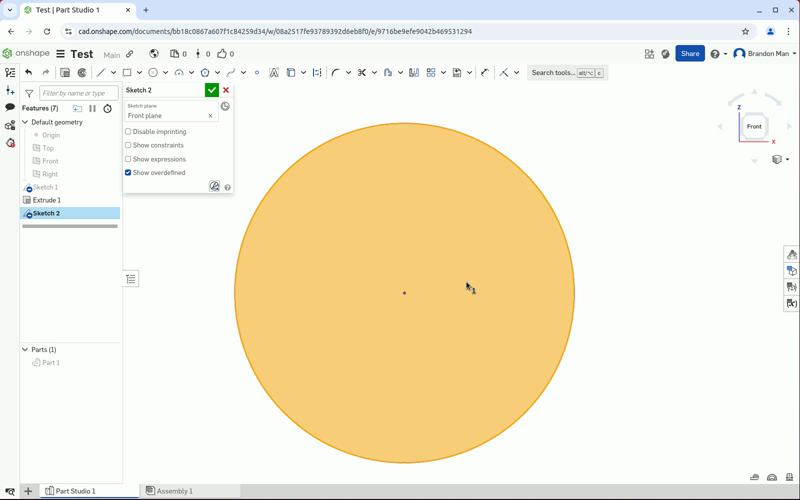
scroll(-6)
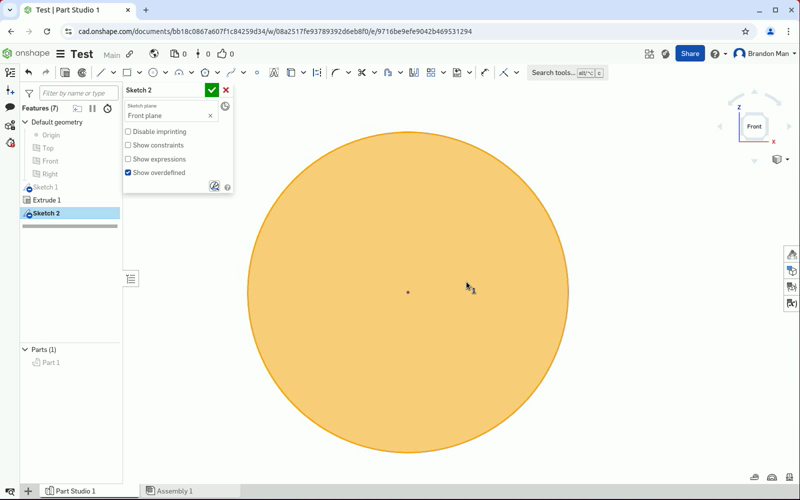
scroll(-6)
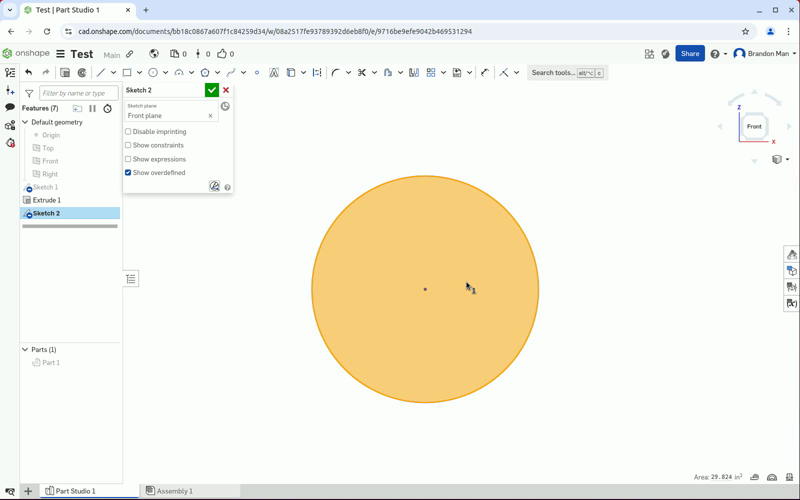
scroll(-6)
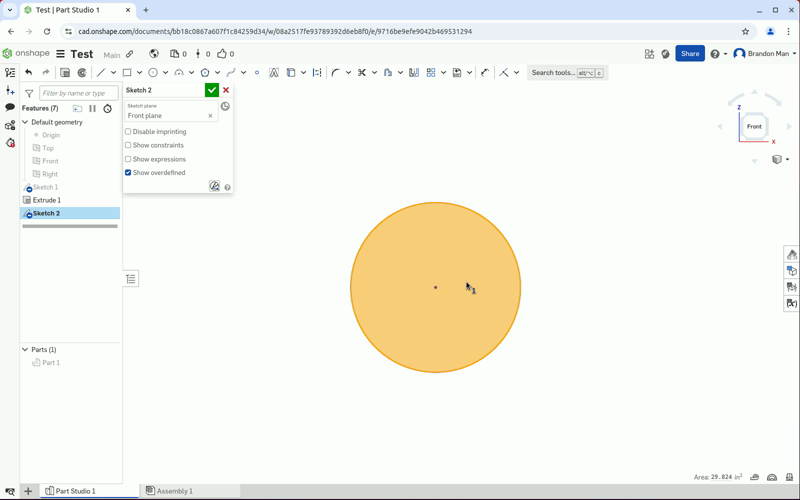
scroll(-6)
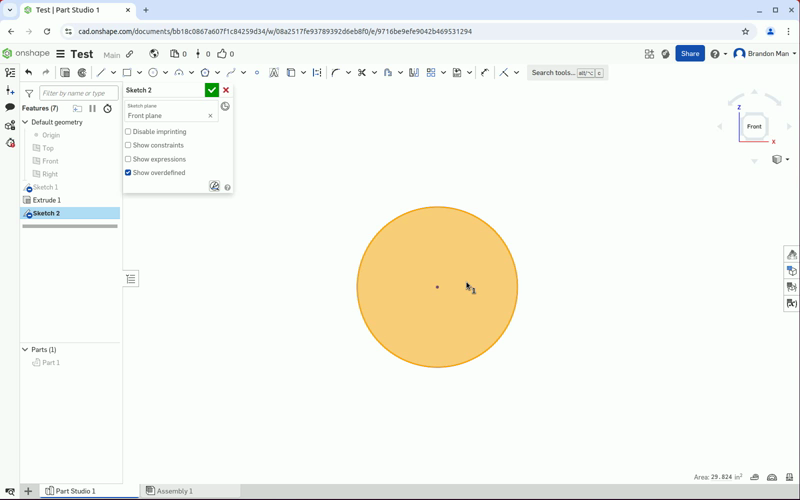
scroll(-6)
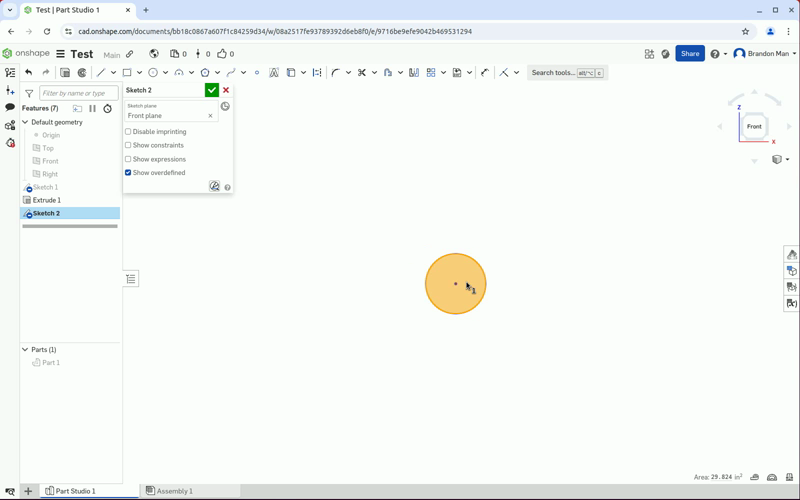
scroll(-6)
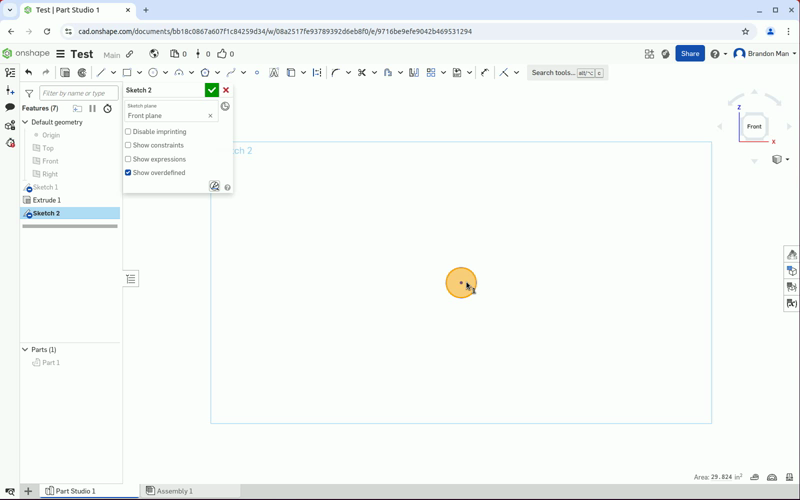
mouse_move(73, 352)
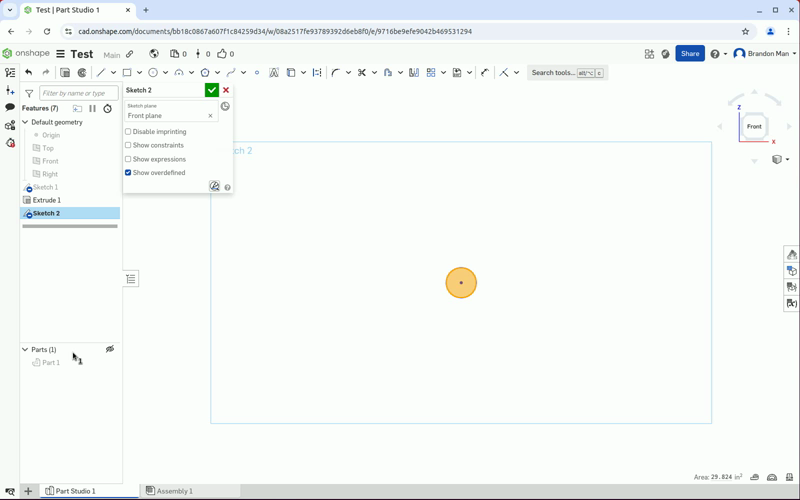
key(shift+y)
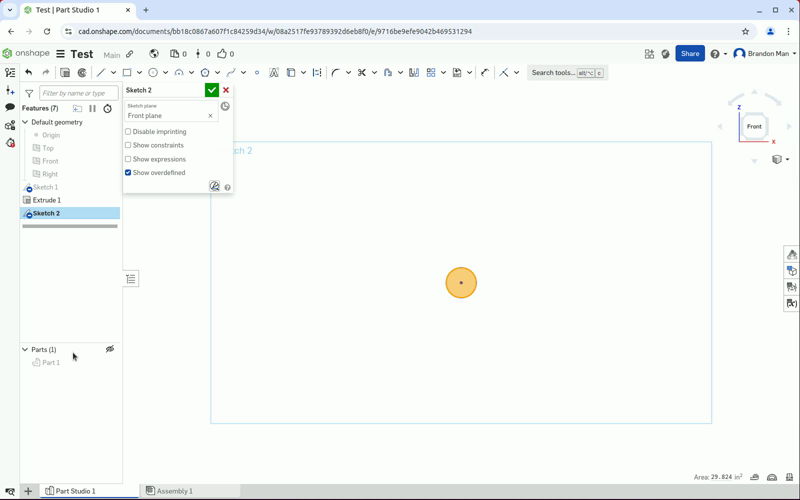
key(shift+e)
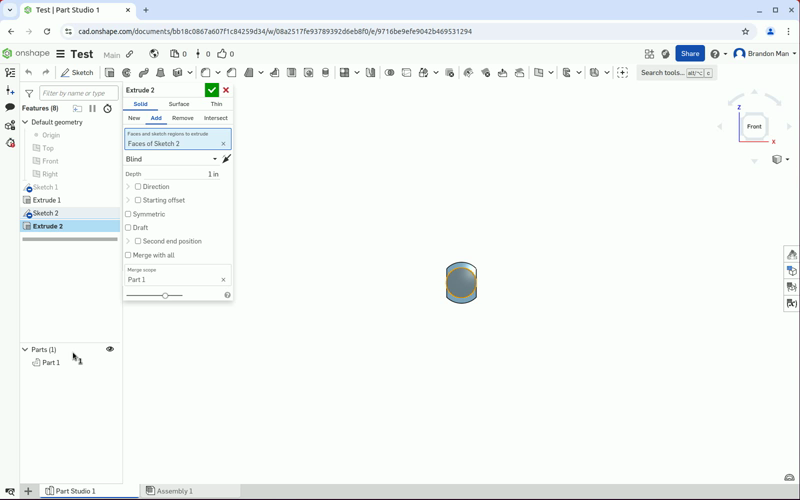
mouse_move(143, 106)
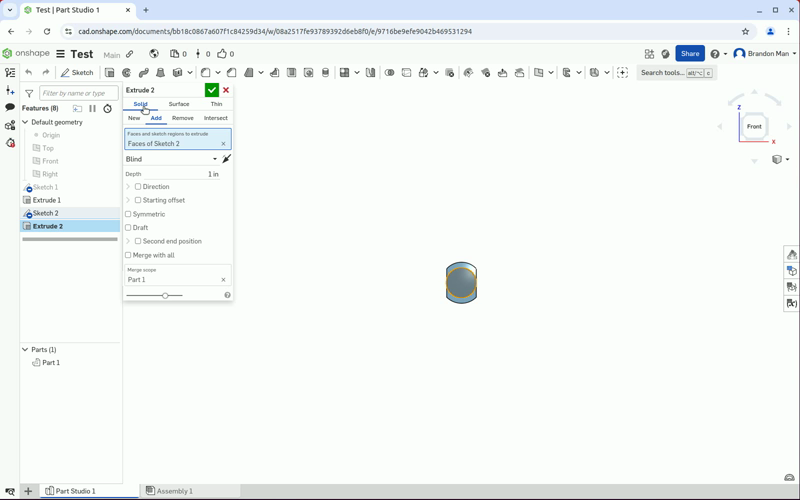
click(143, 106)
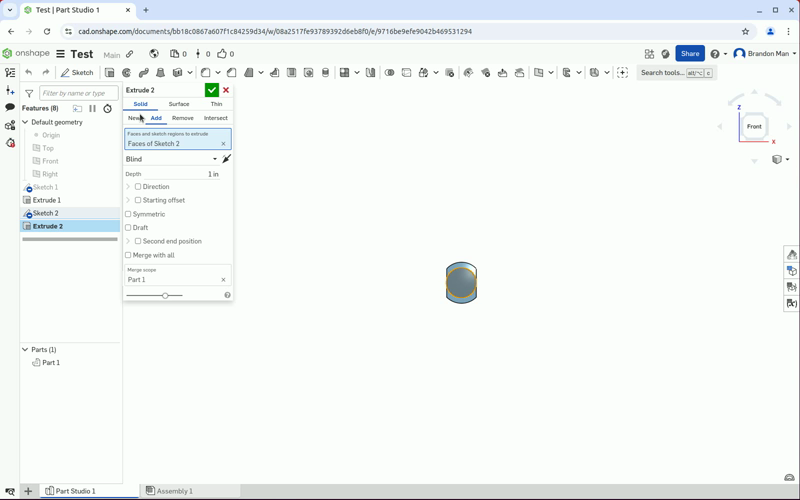
mouse_move(137, 120)
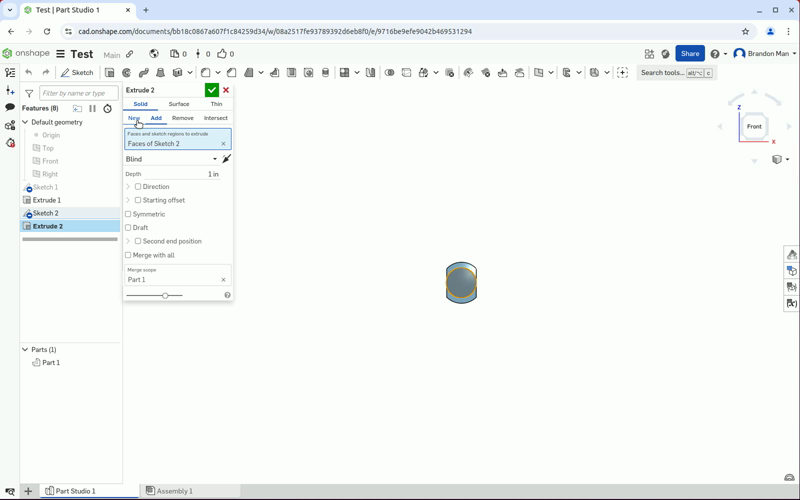
click(137, 120)
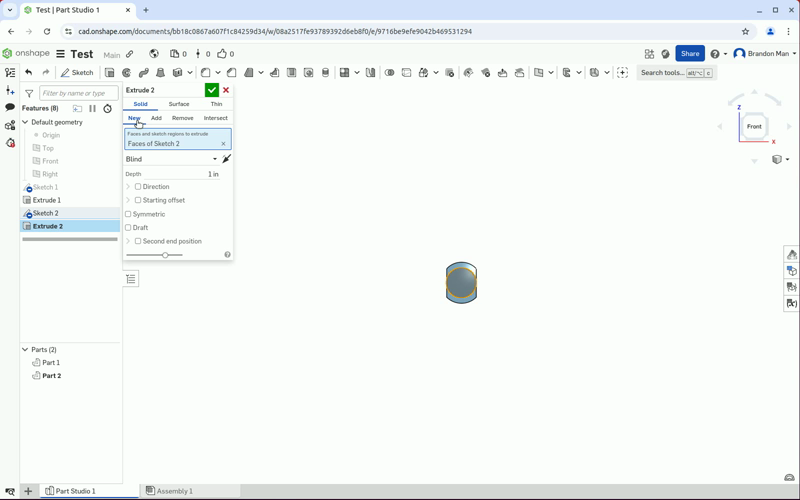
key(tab, 4)
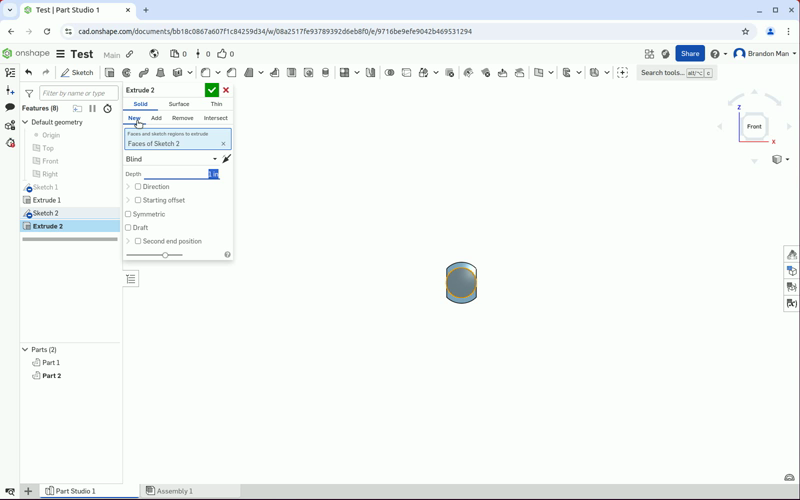
text(46.216)
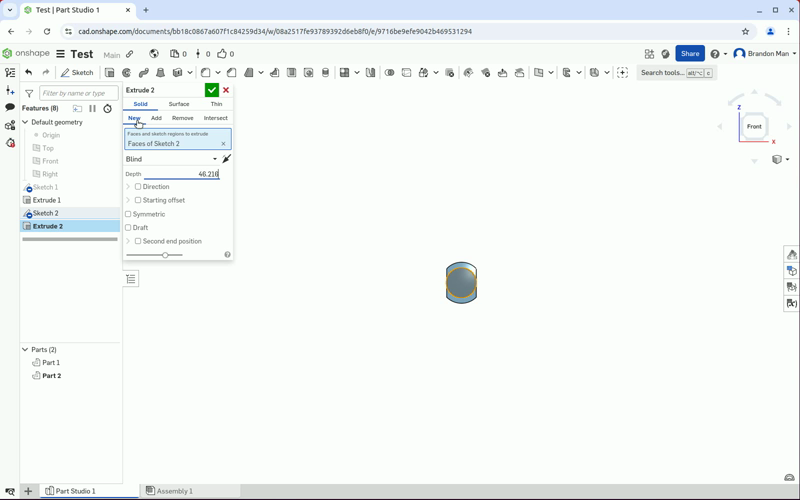
key(tab, 3)
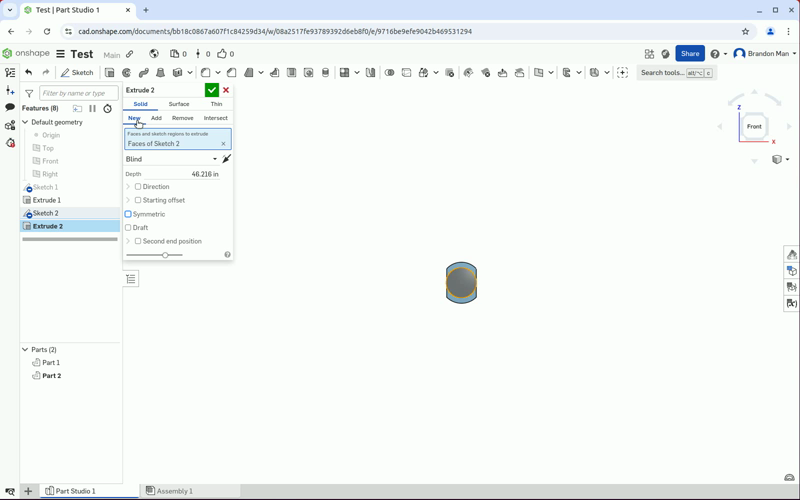
key(space)
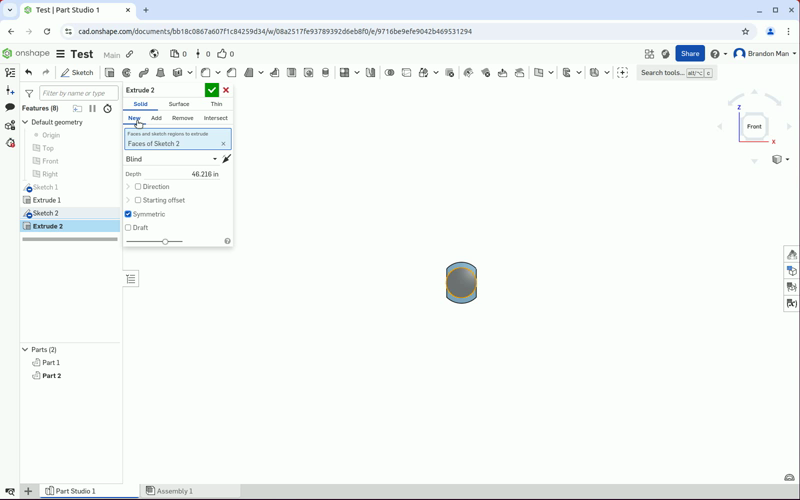
key(enter)
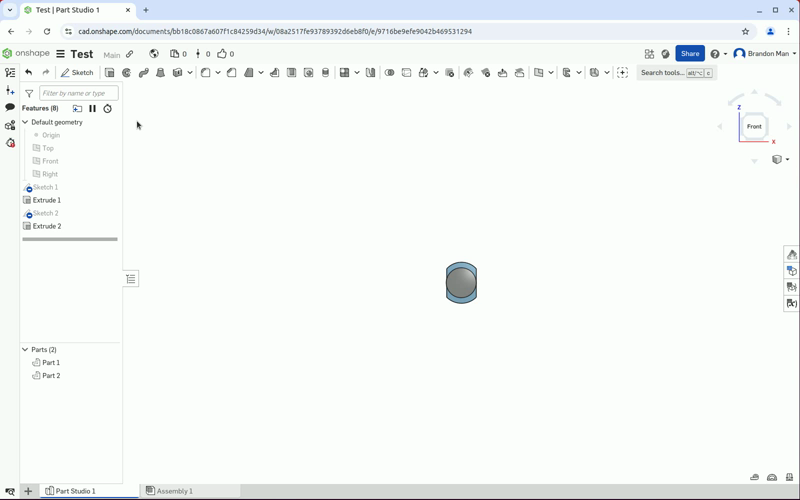
key(shift+h)
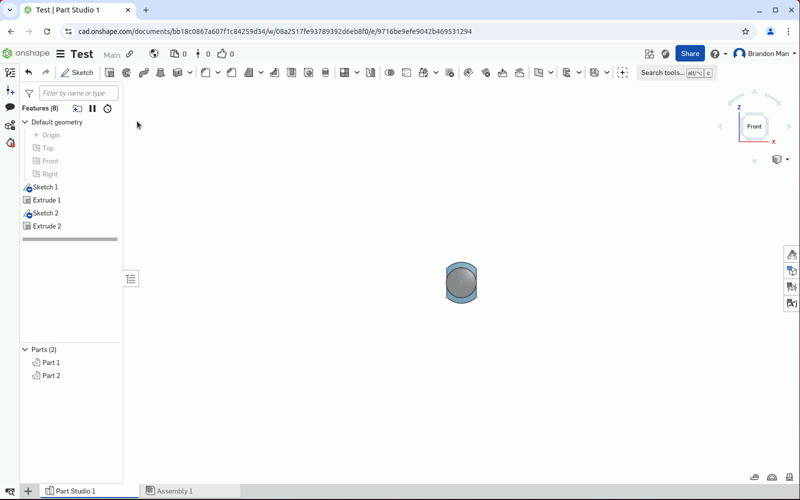
key(shift+h)
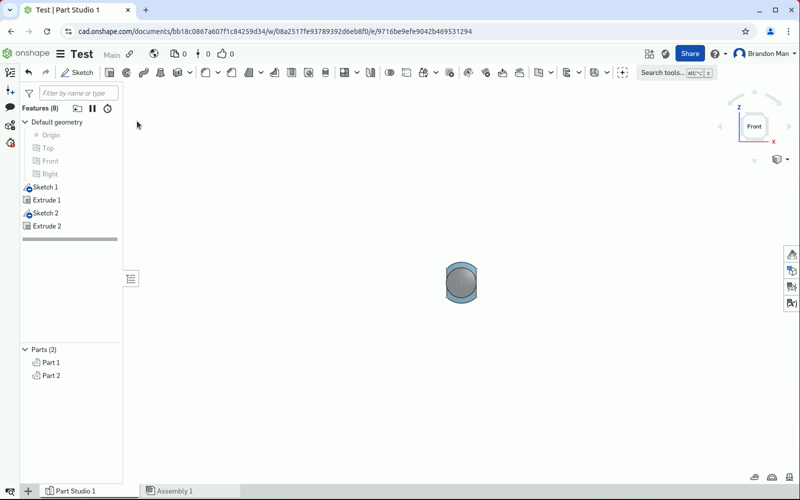
key(shift+7)
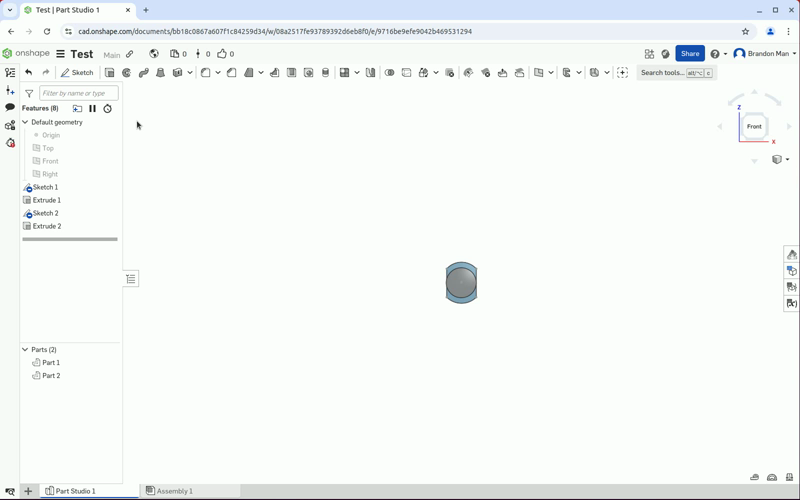
key(left, 2)
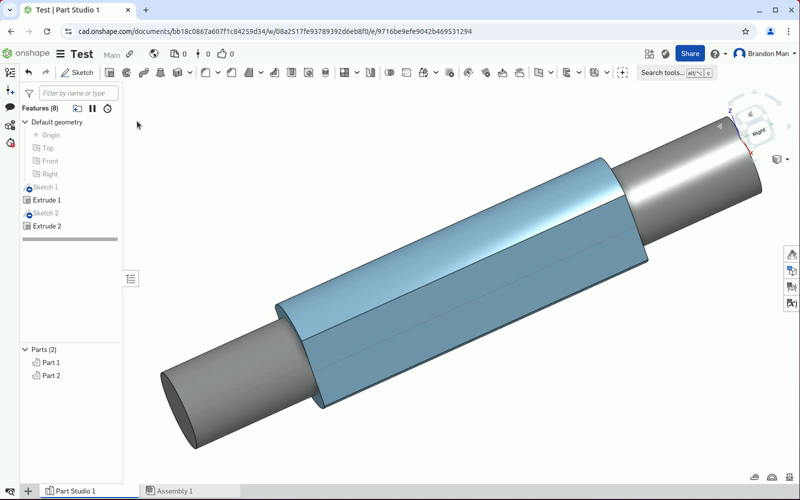
key(down, 2)
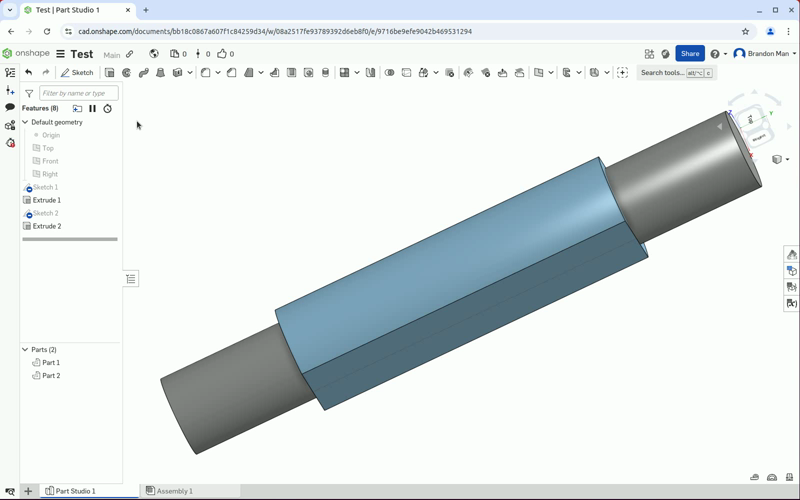
key(up, 2)
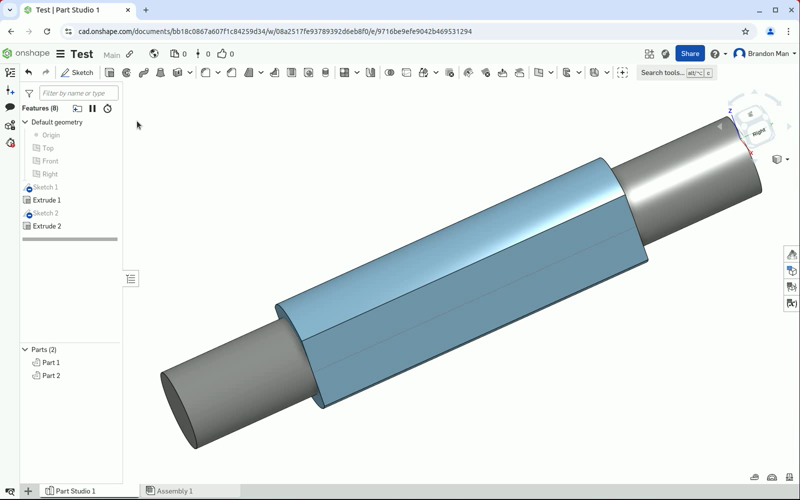
key(right, 2)
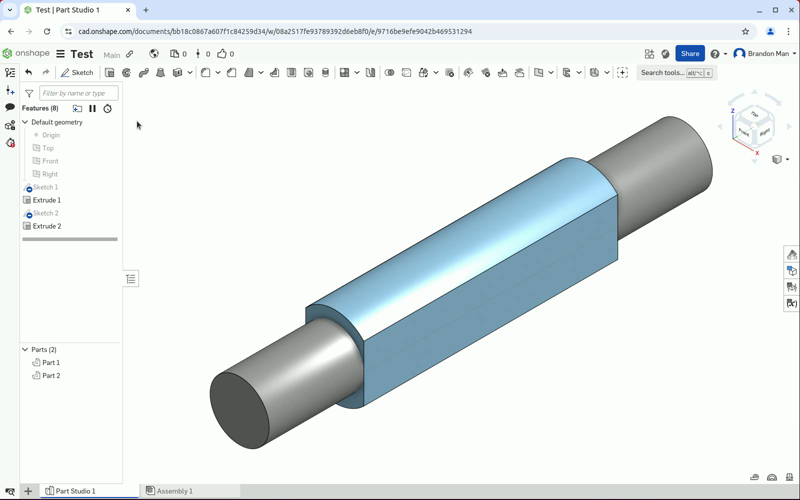
mouse_move(73, 189)
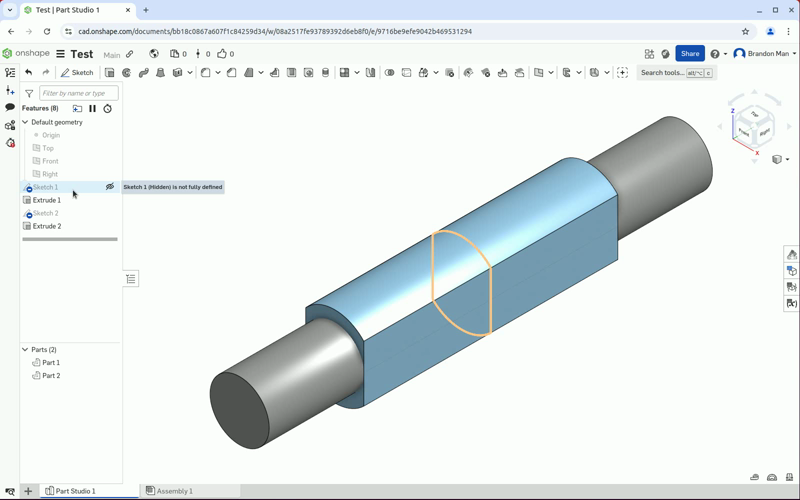
click(73, 189)